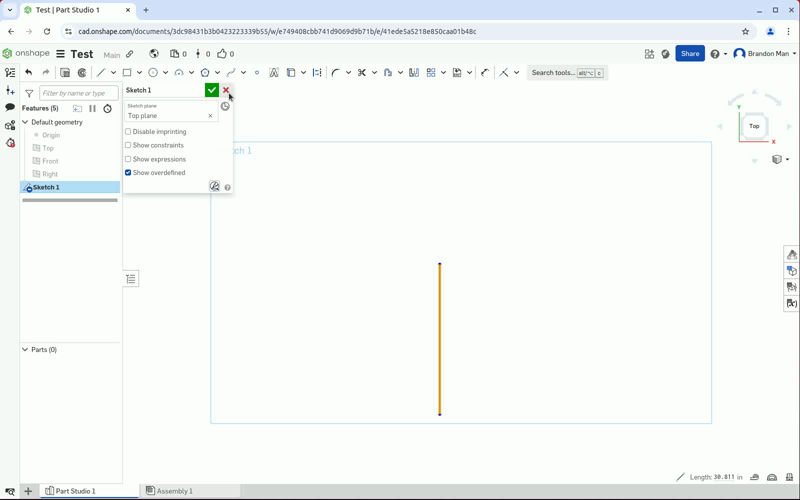
key(shift+h)
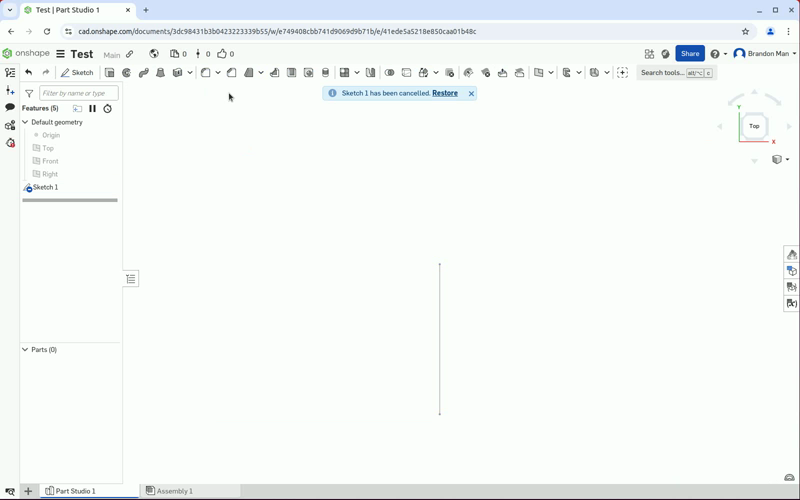
key(shift+s)
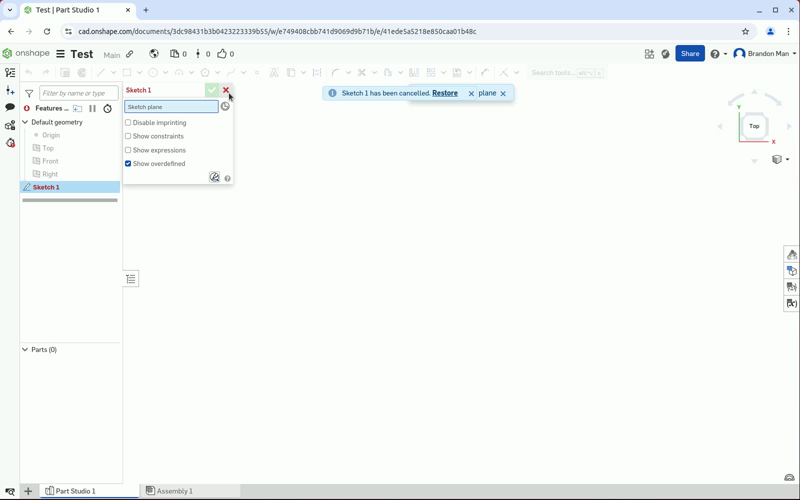
mouse_move(73, 150)
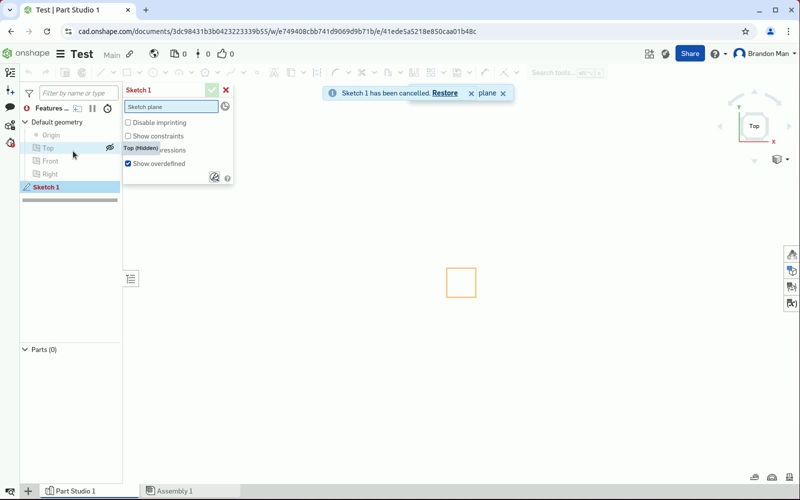
click(73, 150)
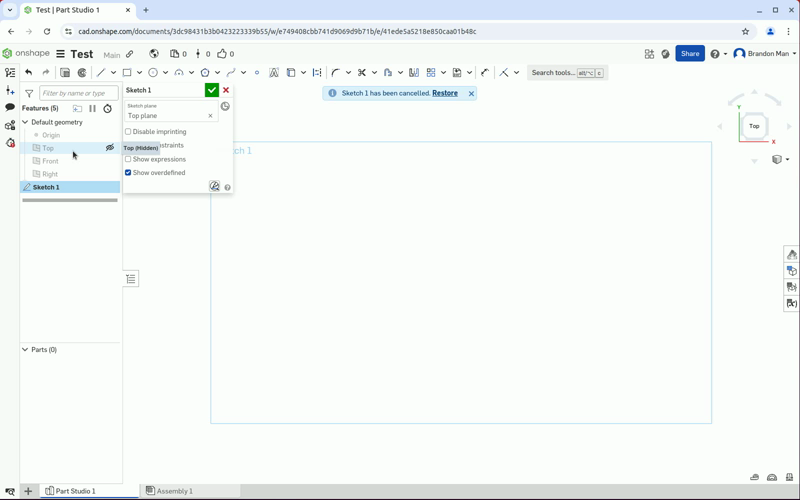
mouse_move(73, 352)
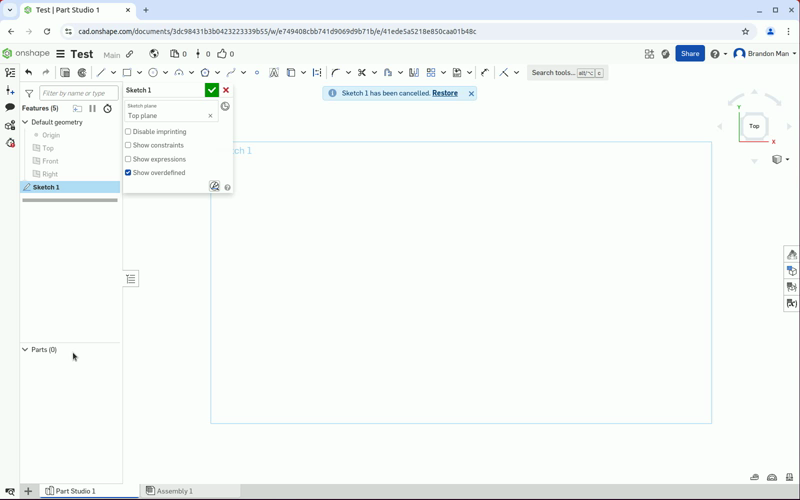
key(y)
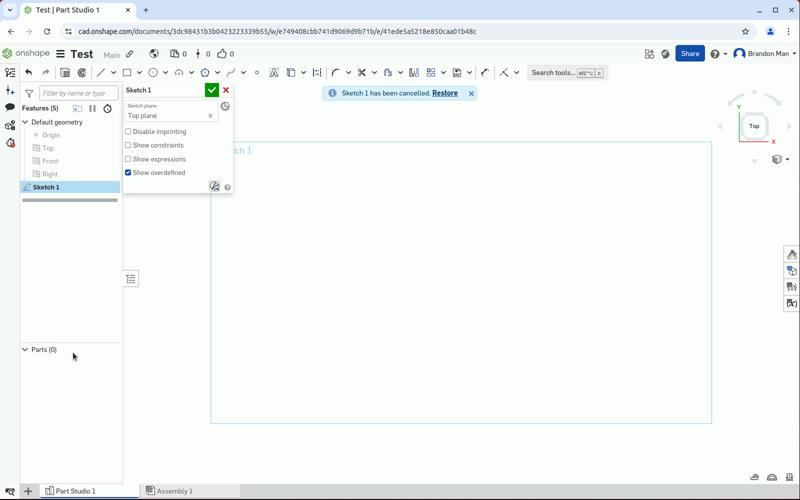
key(l)
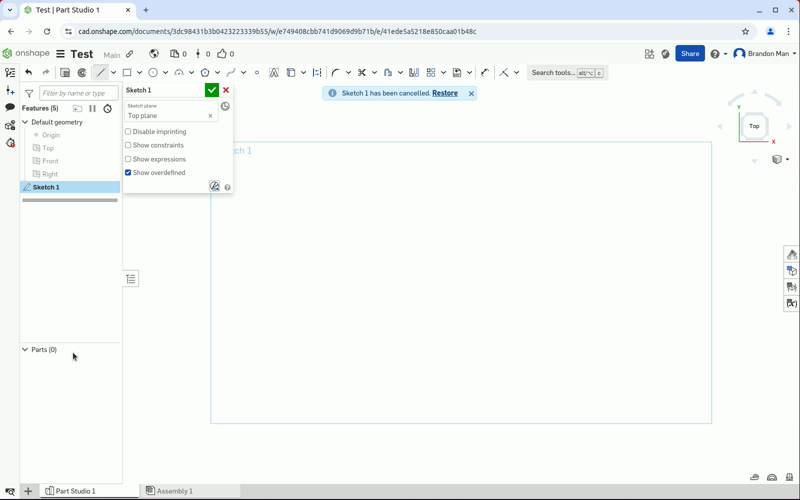
key_down(shift)
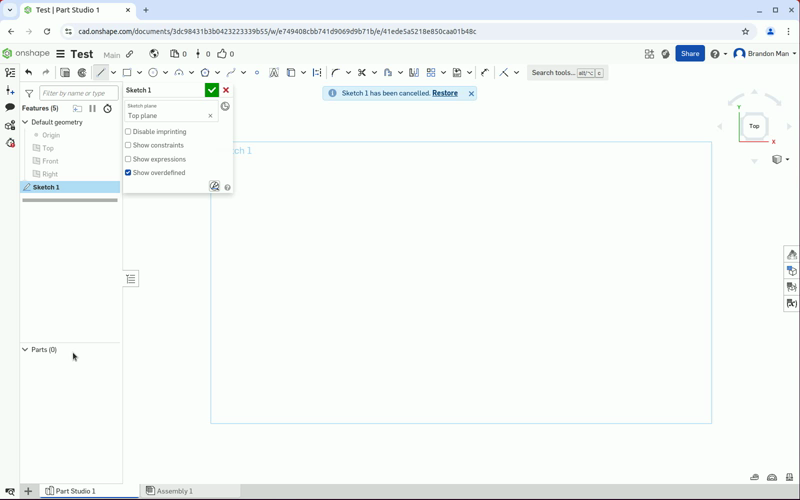
mouse_move(348, 327)
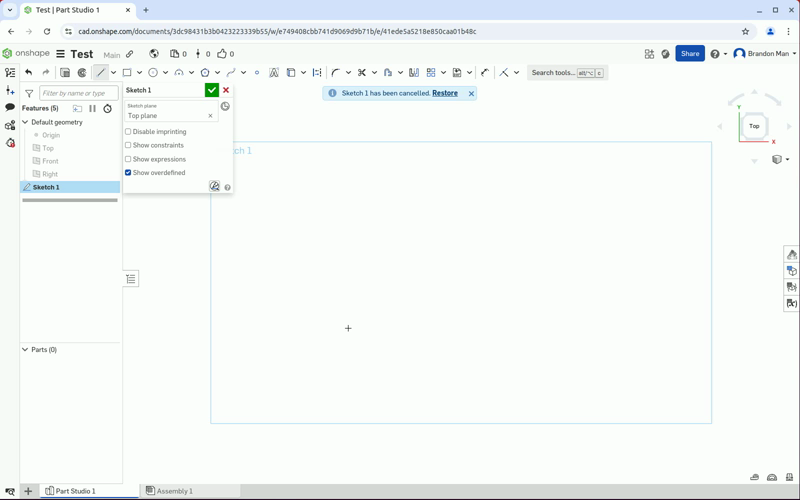
click(348, 327)
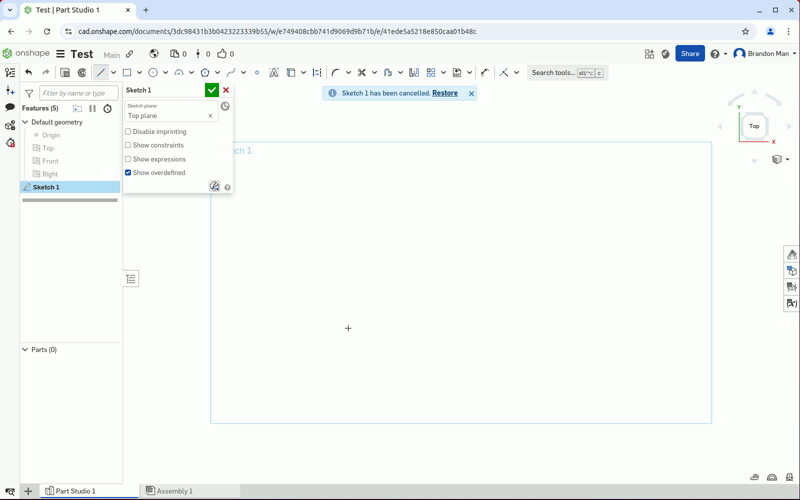
key_up(shift)
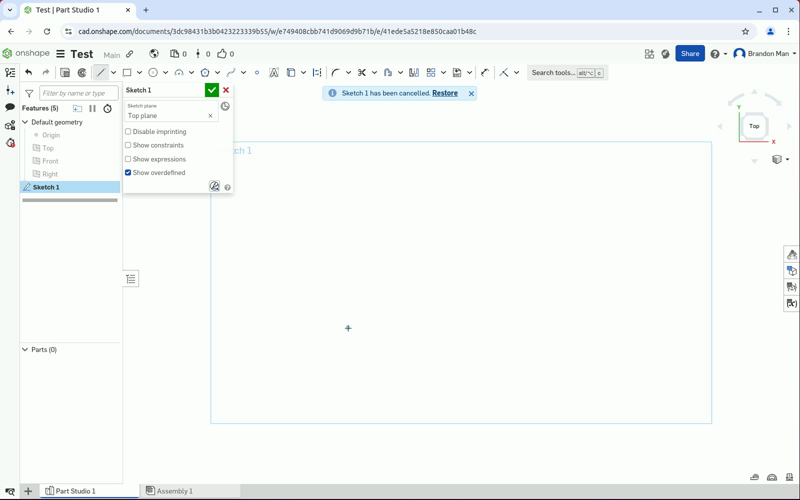
key_down(shift)
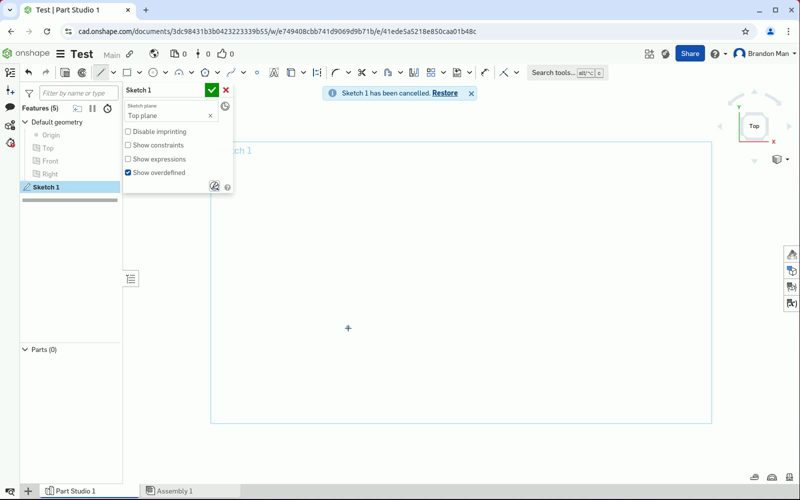
mouse_move(528, 327)
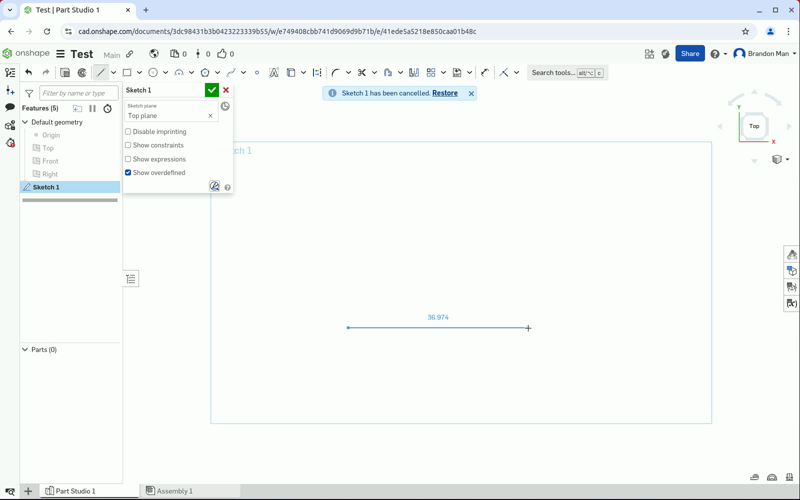
click(528, 327)
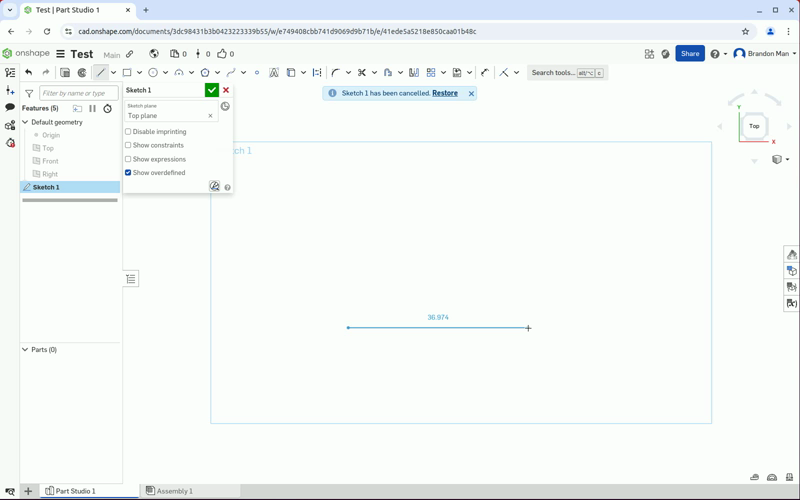
key_up(shift)
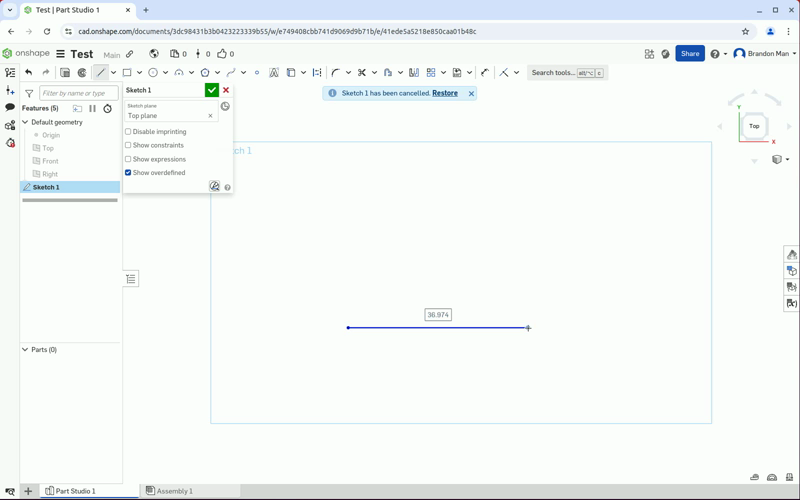
key_down(shift)
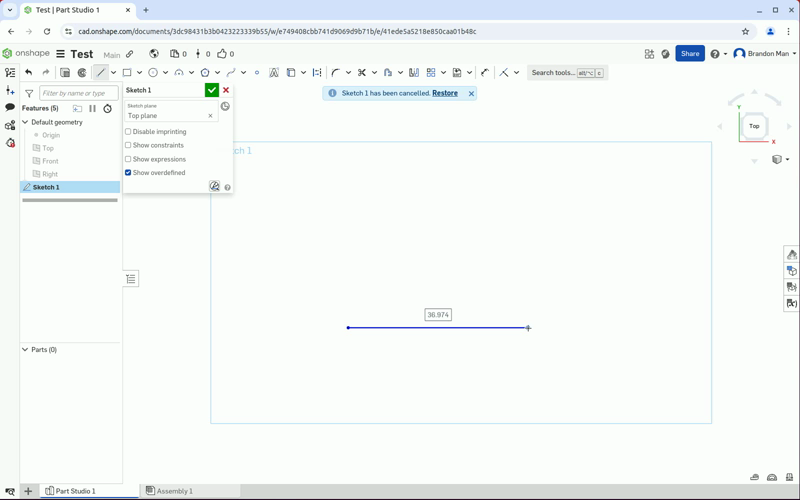
mouse_move(528, 236)
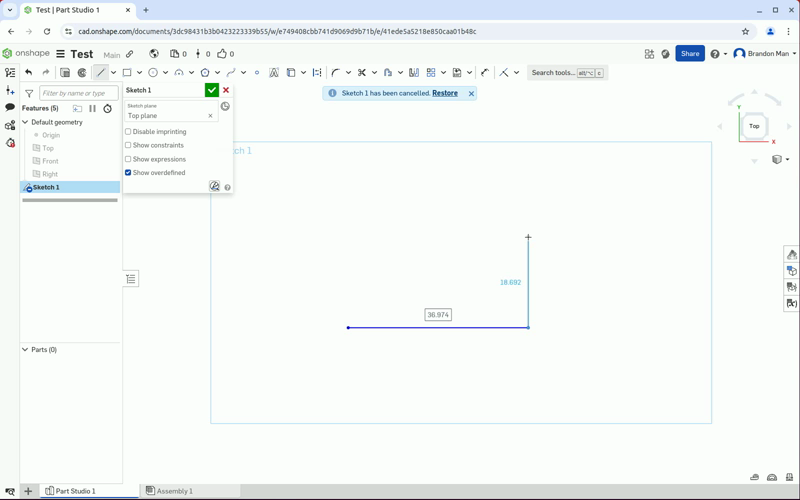
click(528, 236)
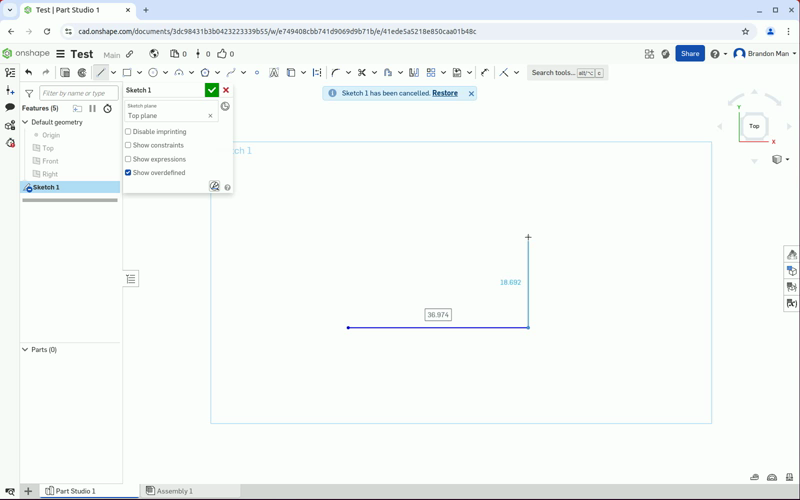
key_up(shift)
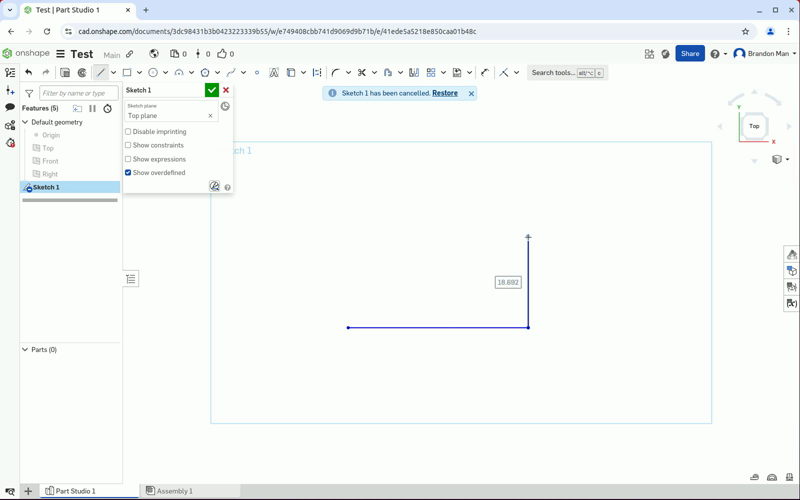
key_down(shift)
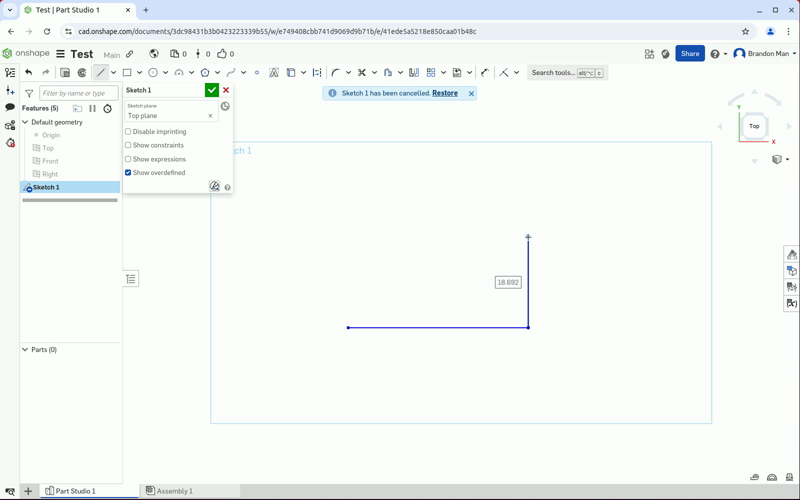
mouse_move(348, 236)
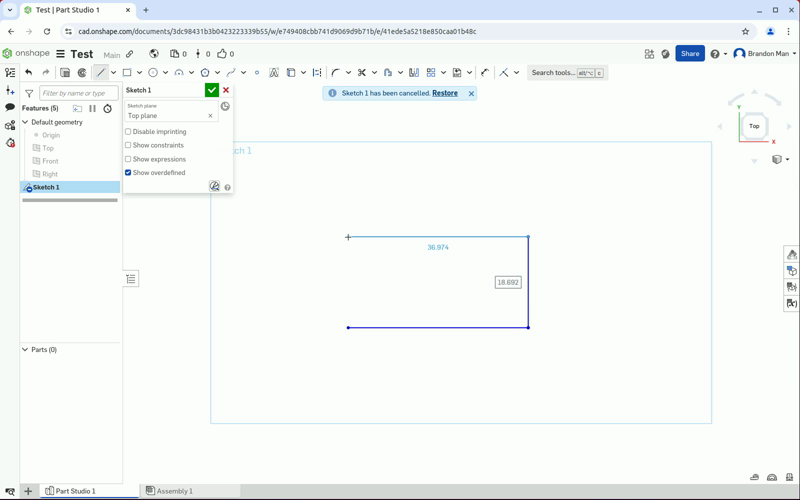
click(348, 236)
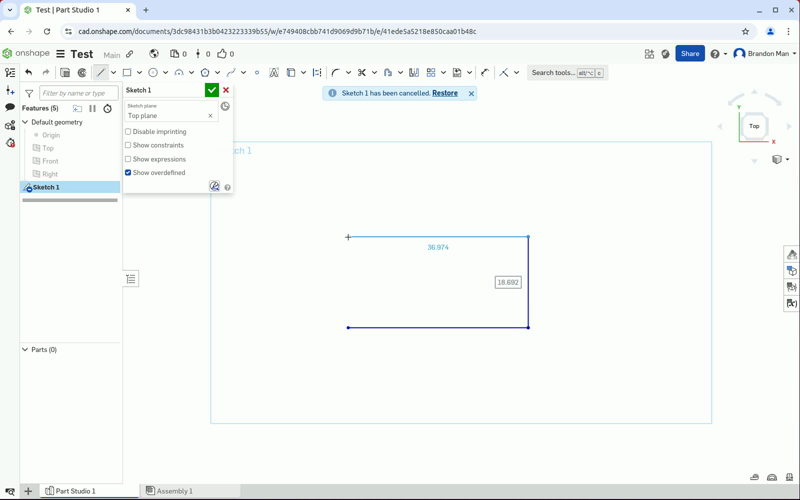
key_up(shift)
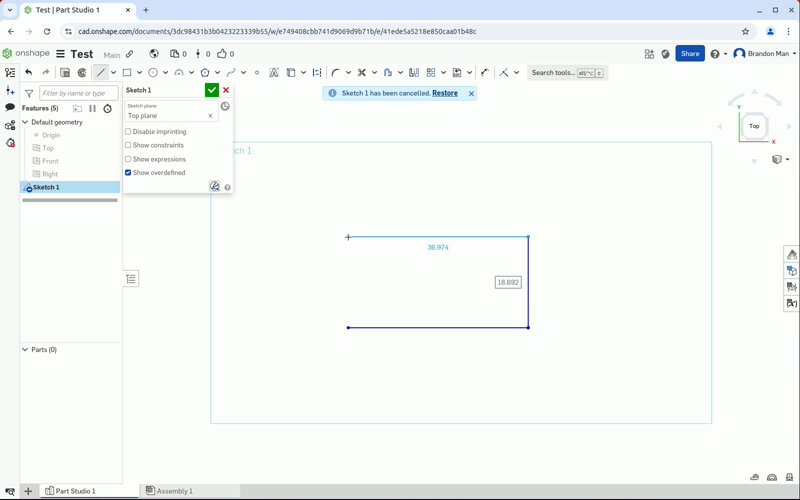
key_down(shift)
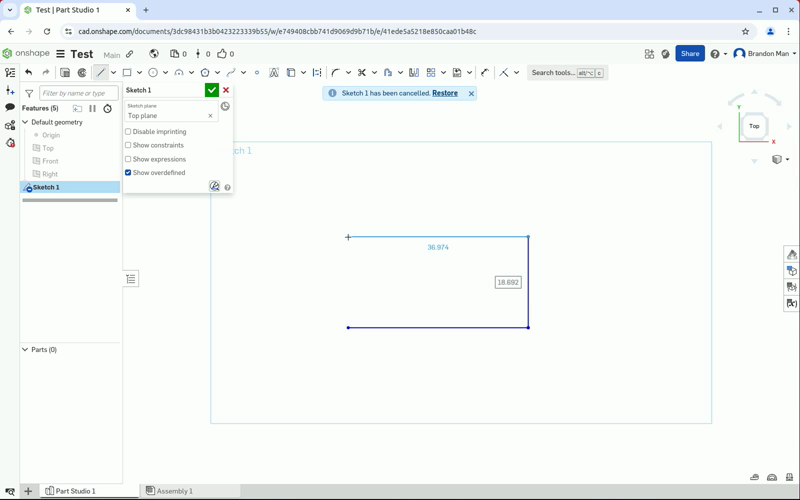
mouse_move(348, 327)
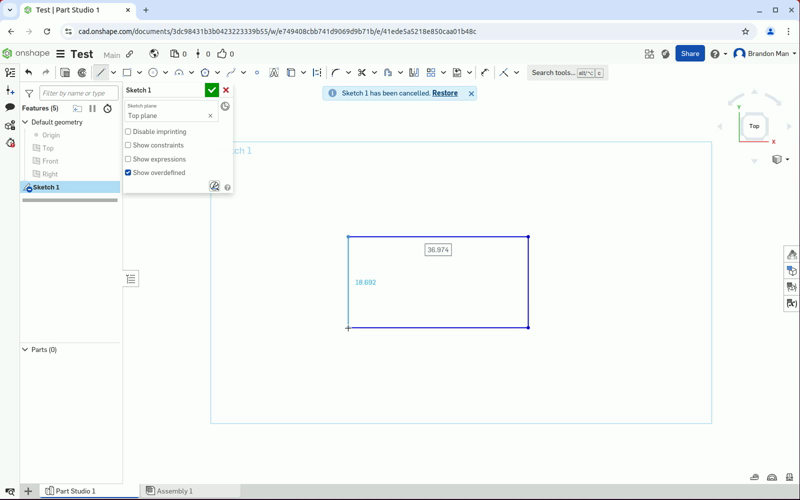
key_up(shift)
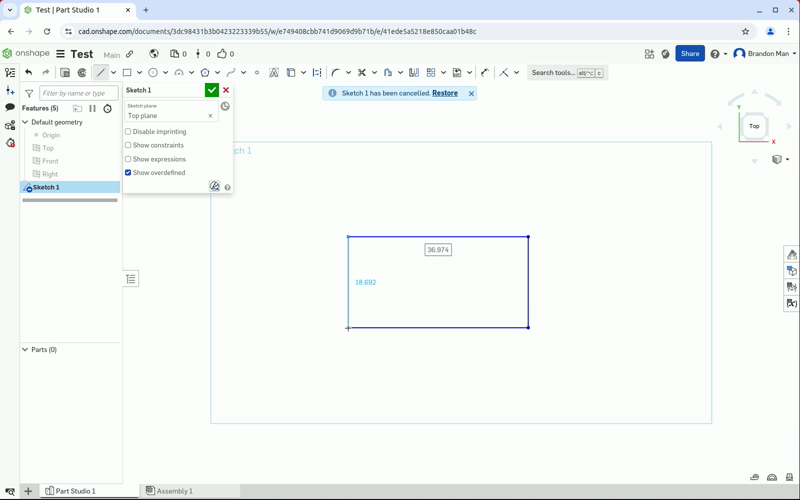
click(348, 327)
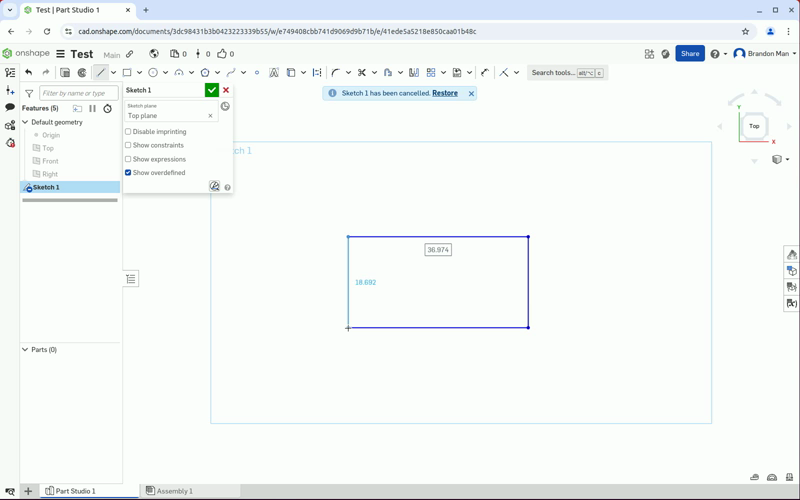
key(esc)
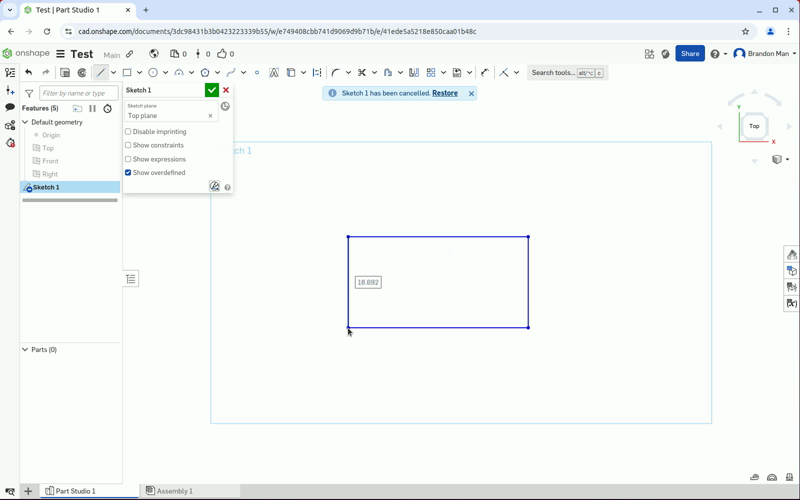
mouse_move(432, 289)
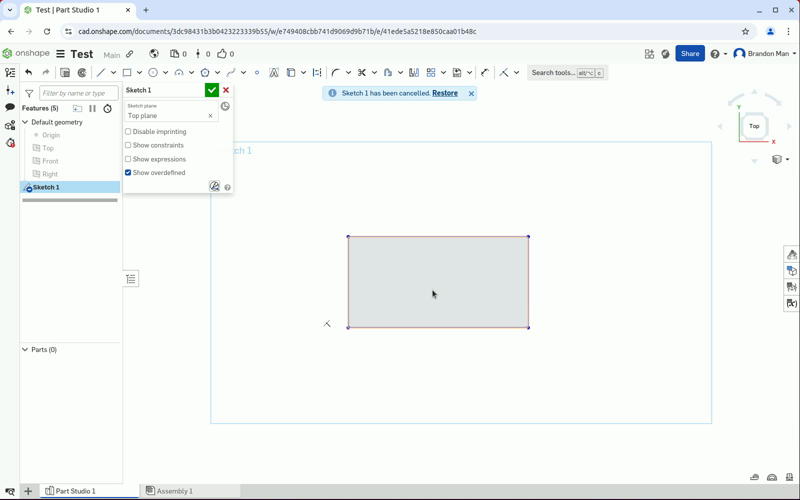
click(432, 289)
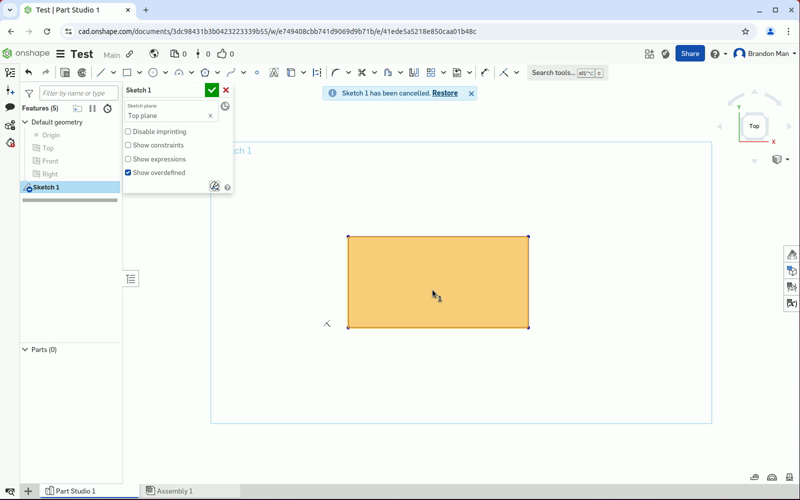
mouse_move(73, 352)
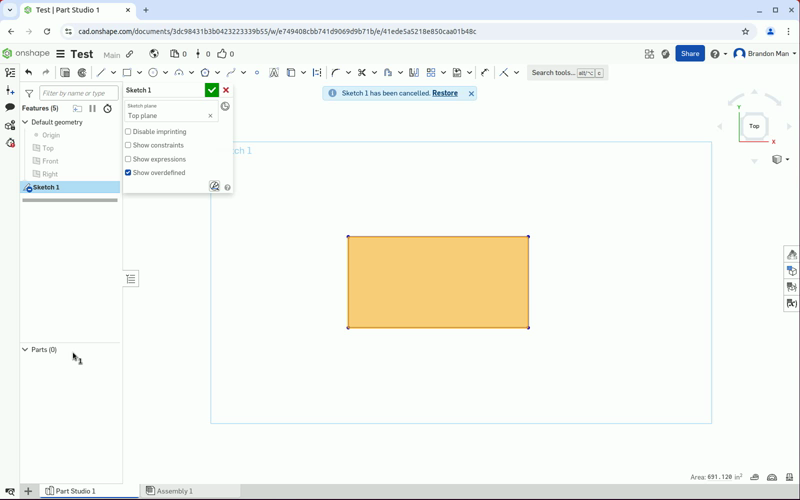
key(shift+y)
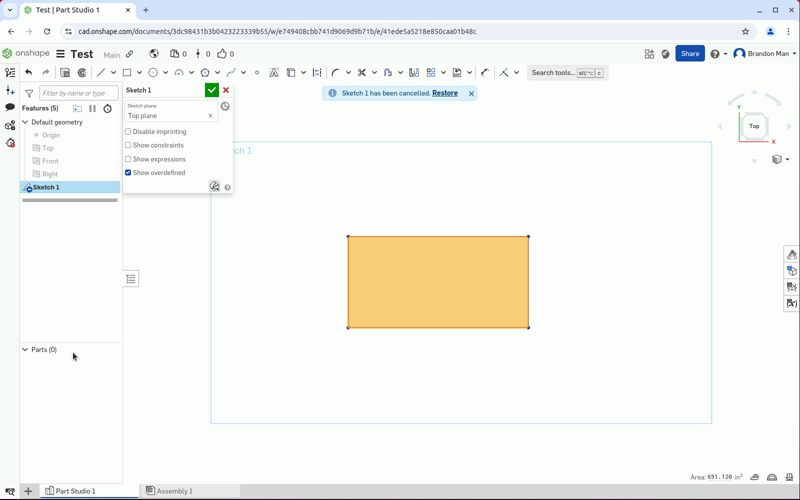
key(shift+e)
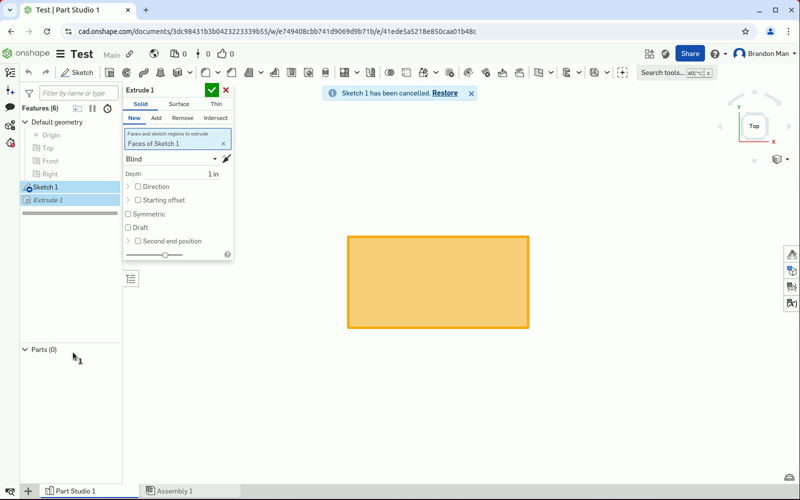
mouse_move(143, 106)
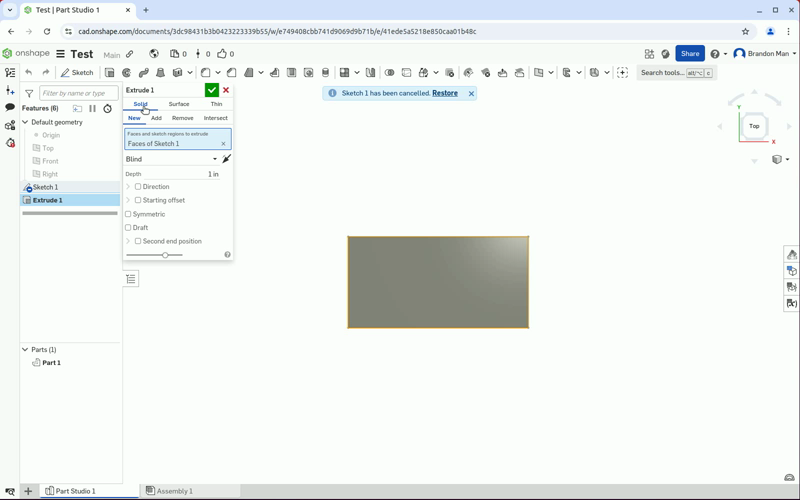
click(143, 106)
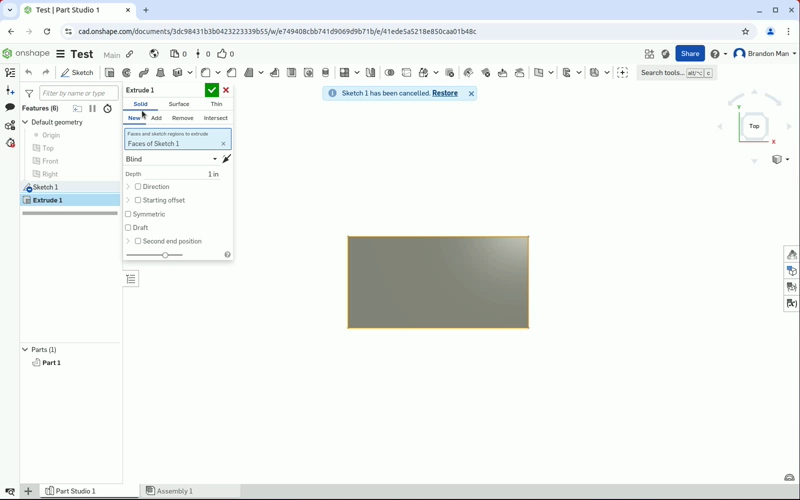
mouse_move(137, 120)
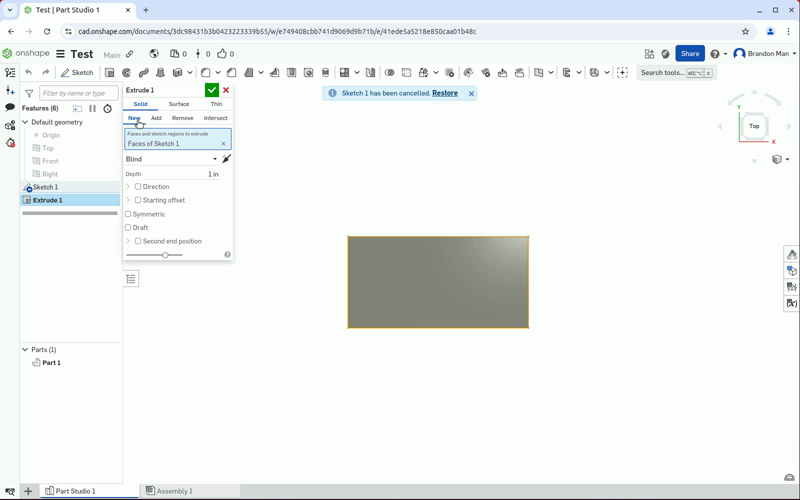
click(137, 120)
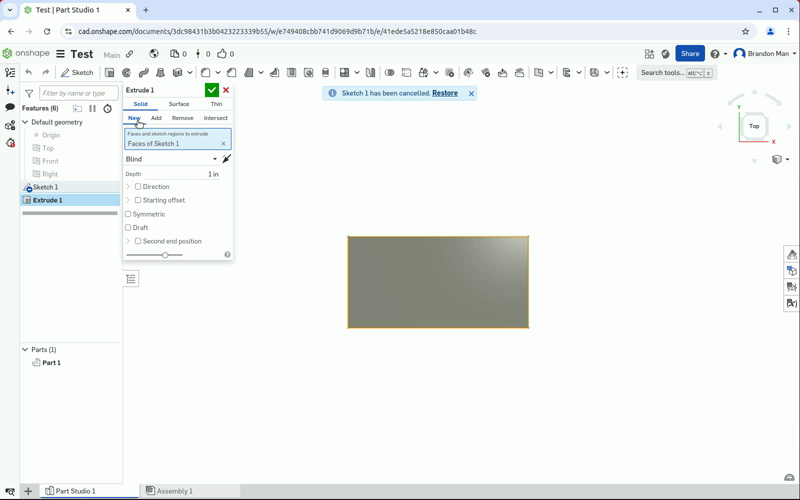
key(tab, 4)
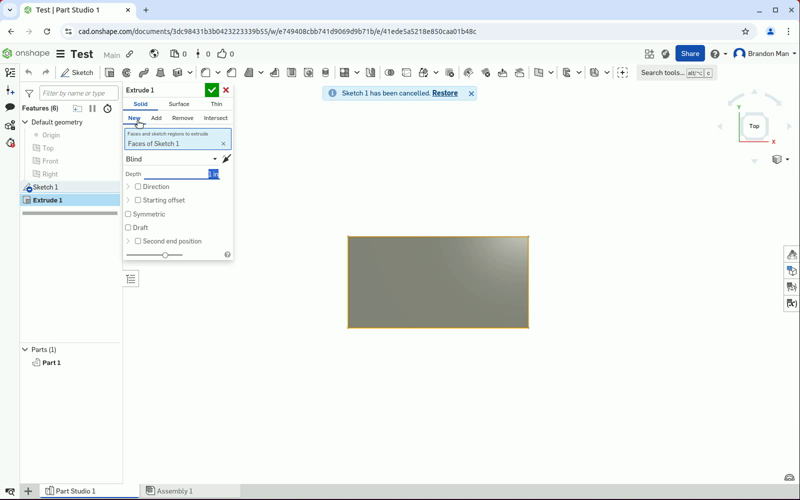
text(11.554)
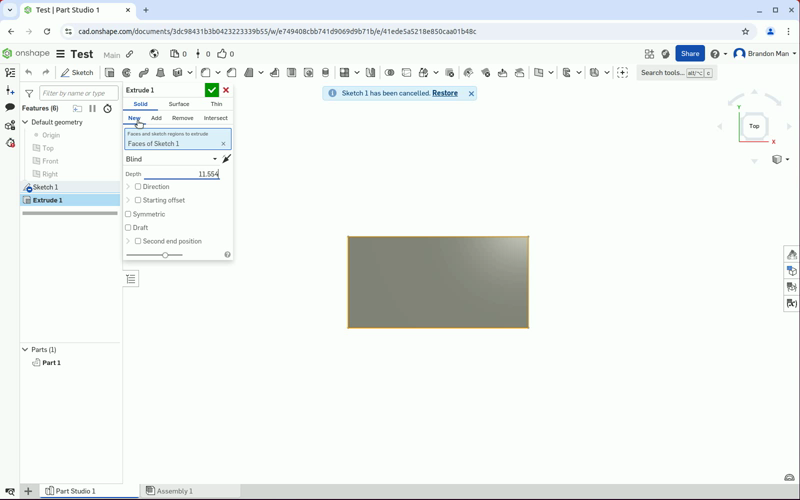
key(enter)
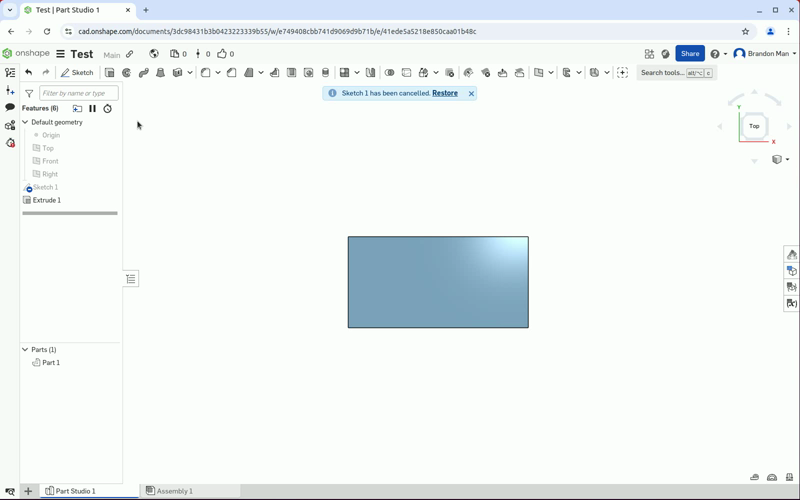
key(shift+h)
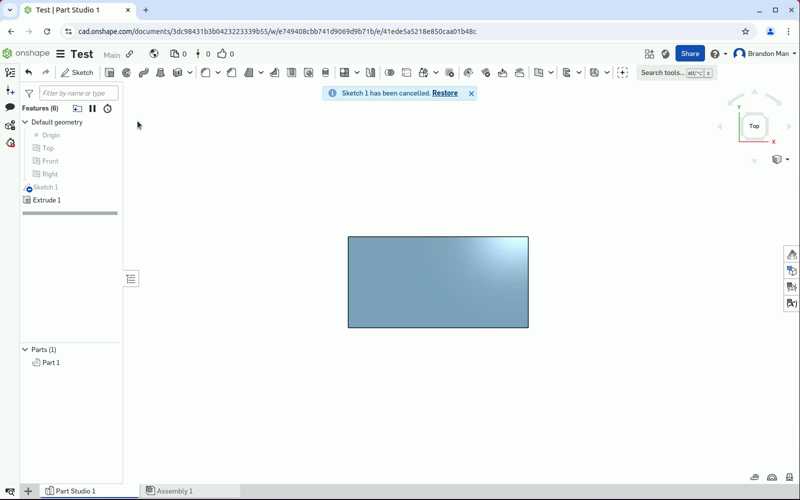
key(shift+h)
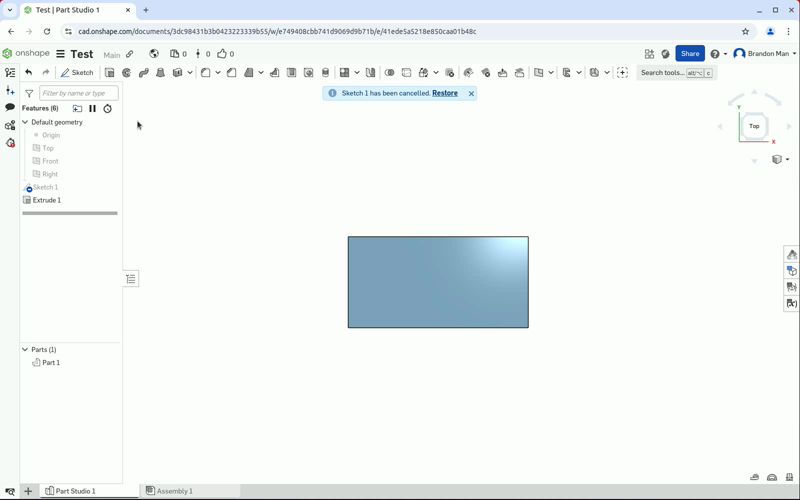
mouse_move(73, 189)
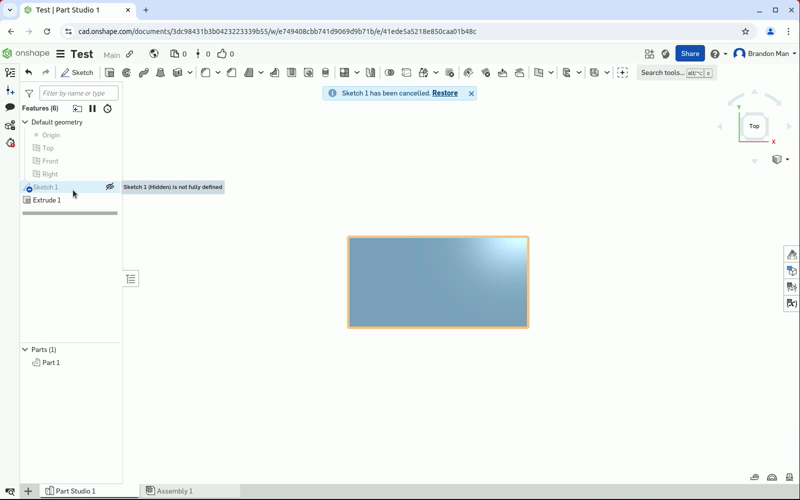
click(73, 189)
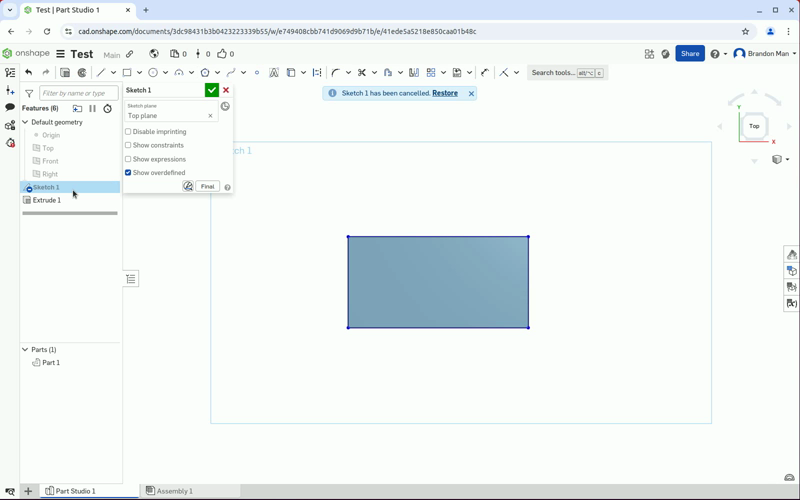
mouse_move(229, 92)
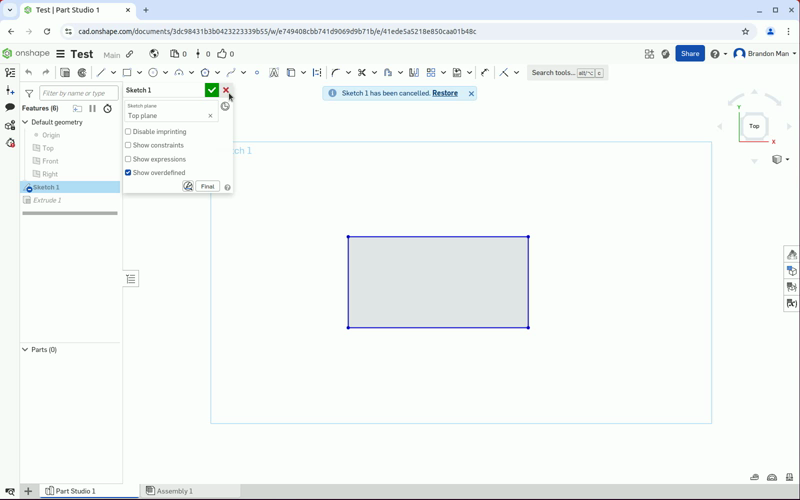
click(229, 92)
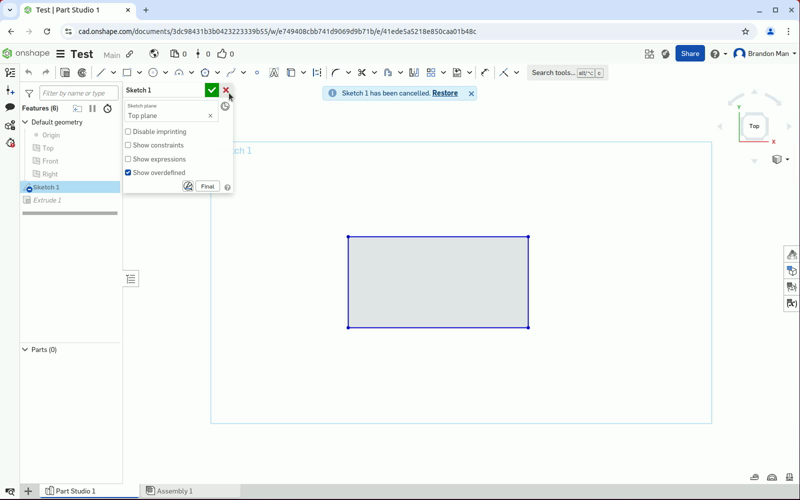
key(shift+s)
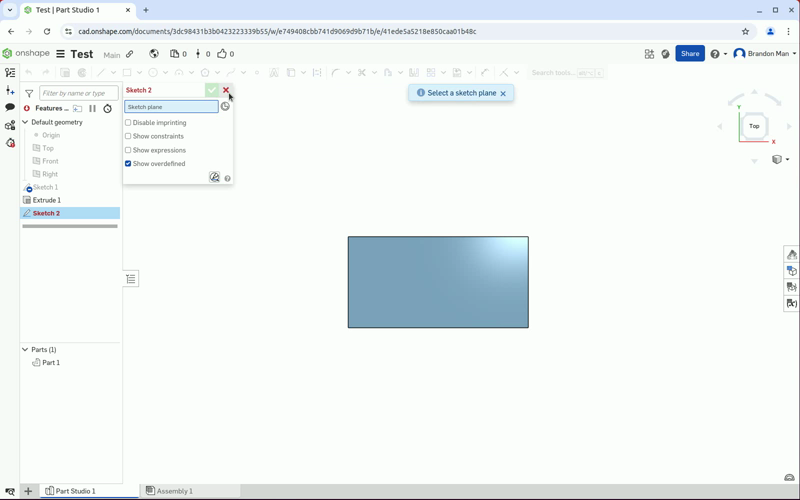
mouse_move(73, 150)
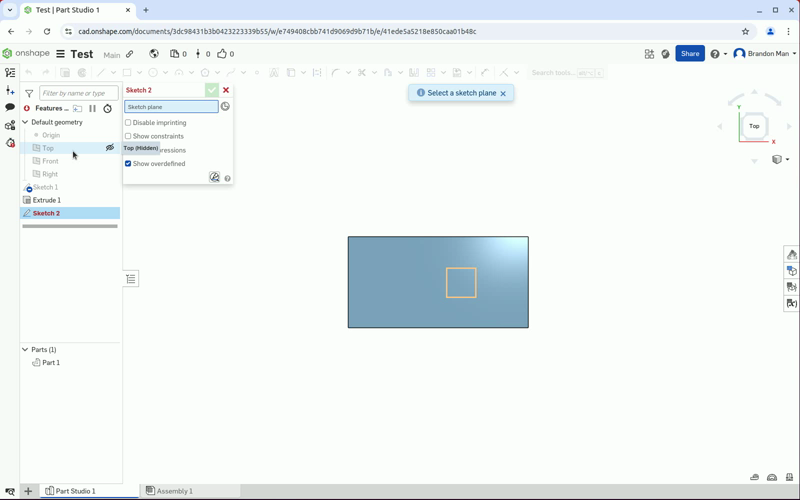
click(73, 150)
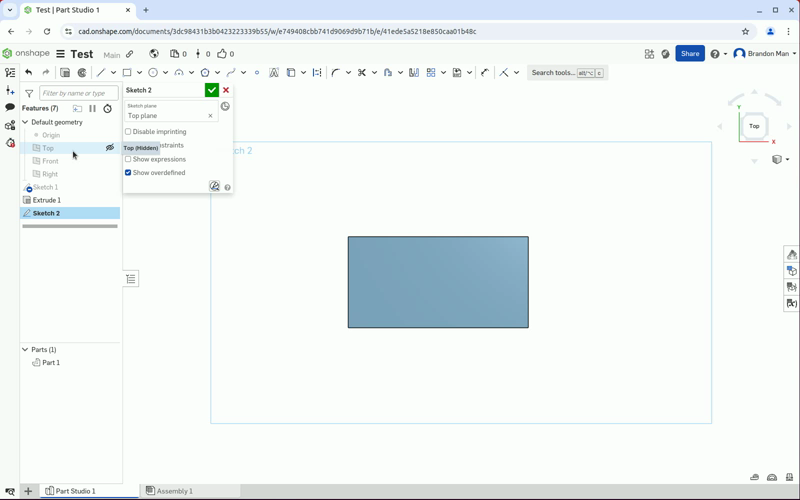
mouse_move(73, 352)
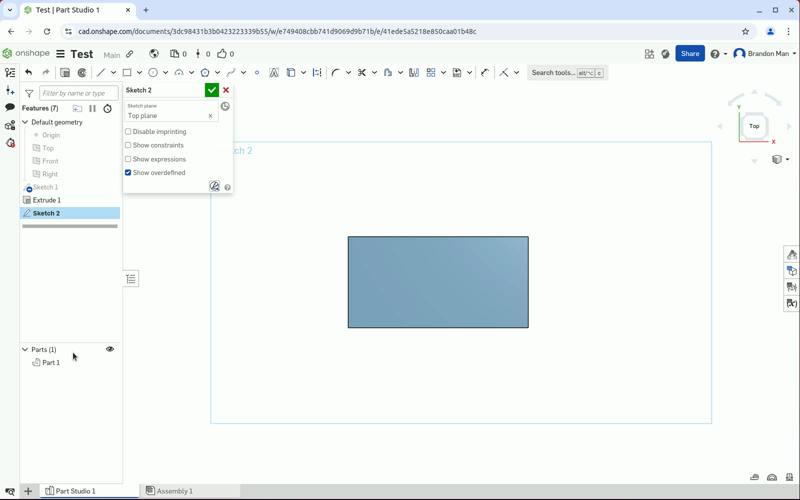
key(y)
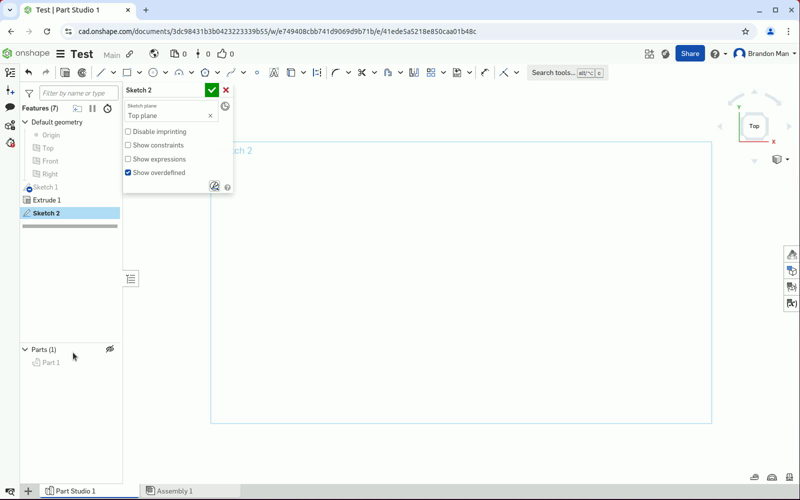
key(a)
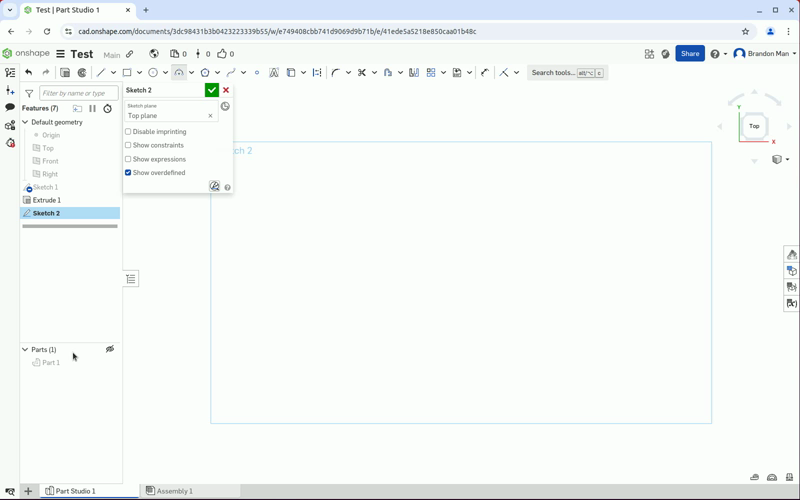
key_down(shift)
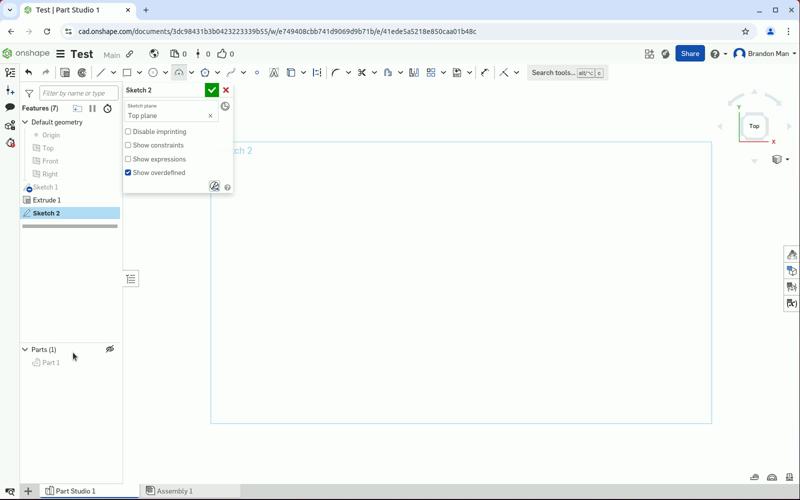
mouse_move(528, 327)
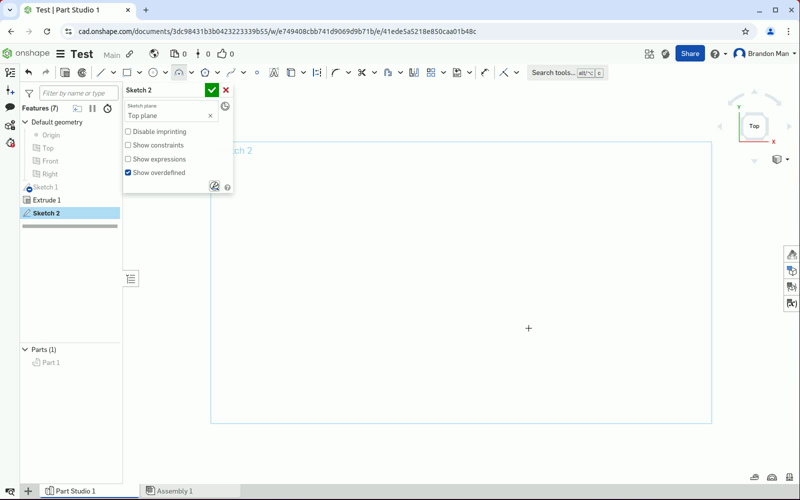
click(528, 327)
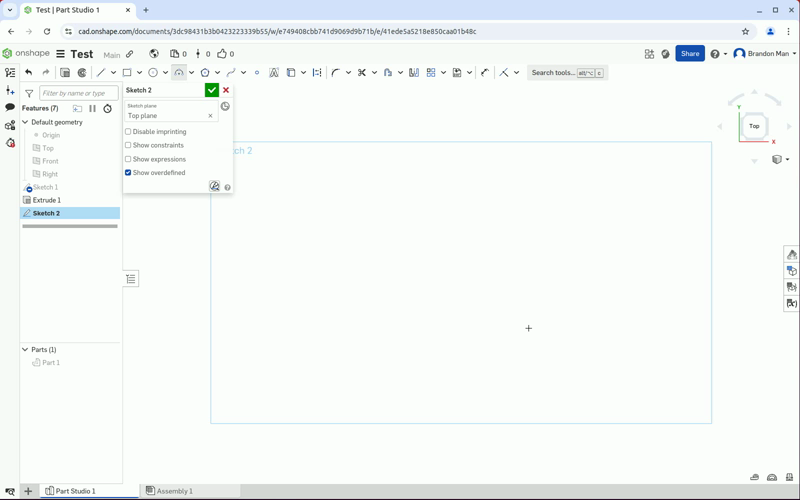
key_up(shift)
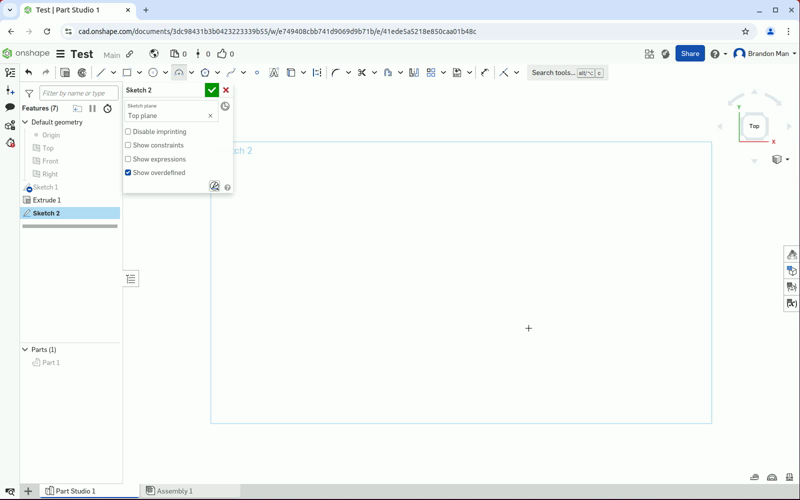
key_down(shift)
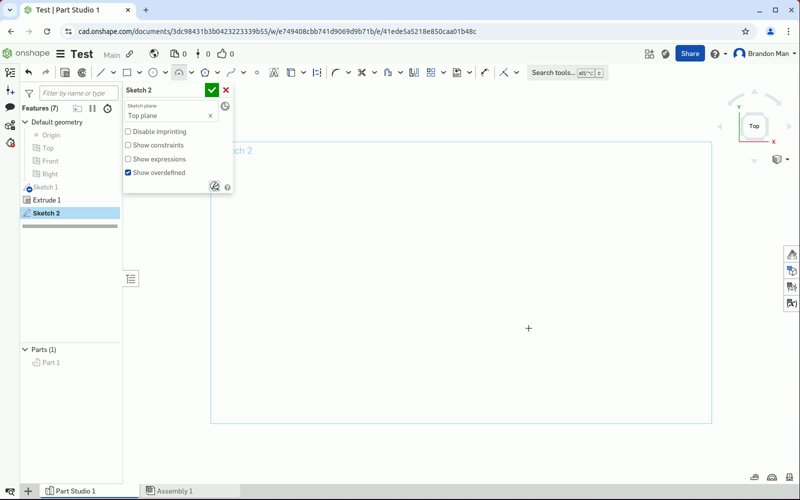
mouse_move(528, 237)
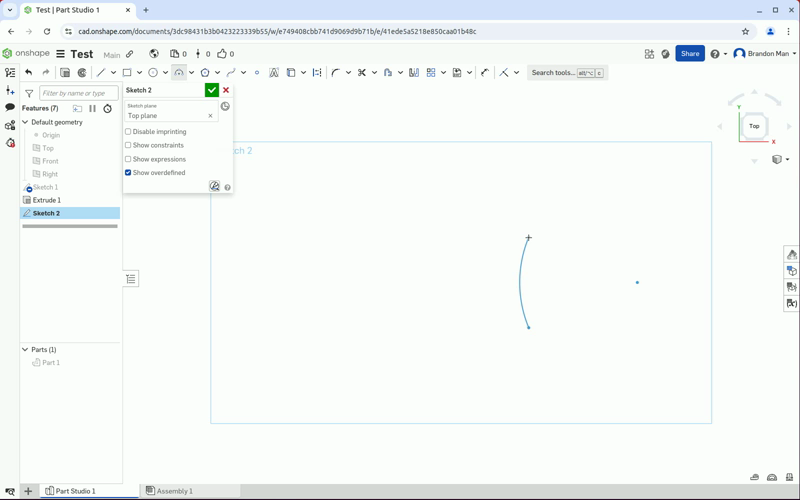
click(528, 237)
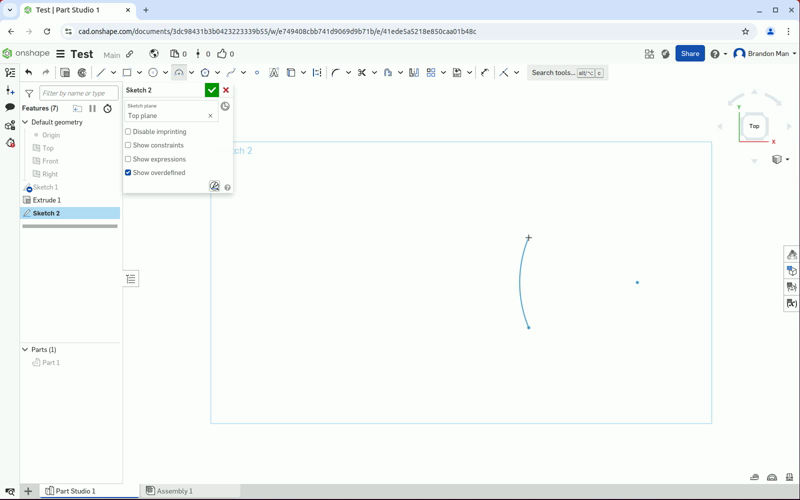
mouse_move(573, 282)
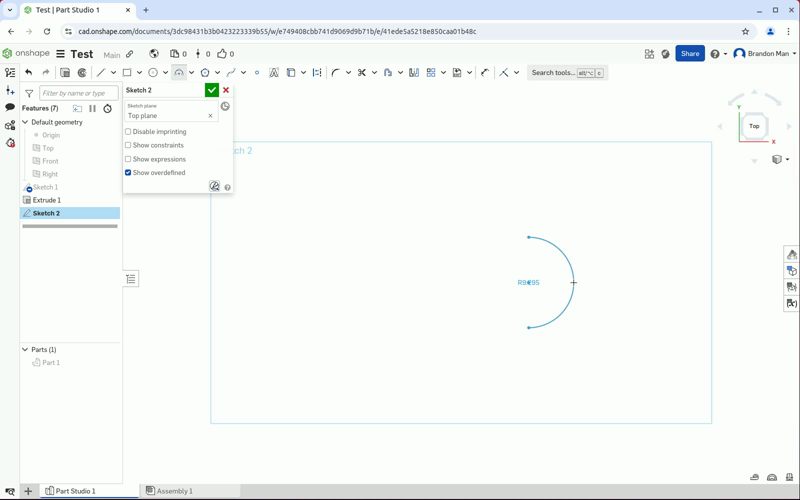
click(573, 282)
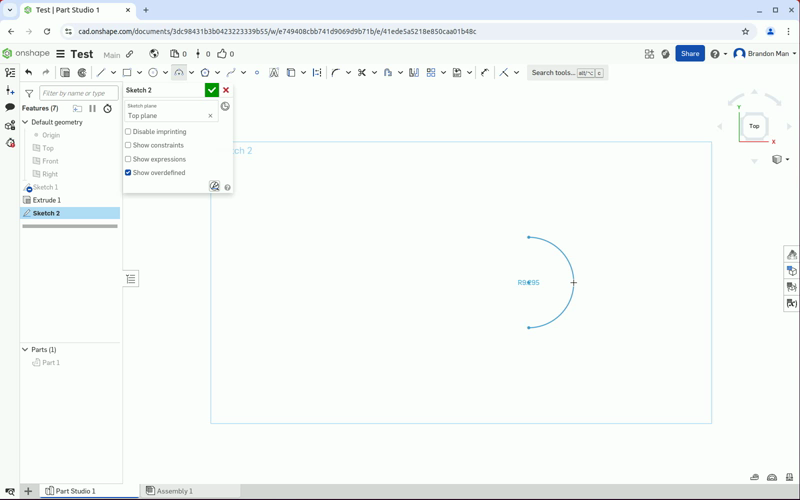
key_up(shift)
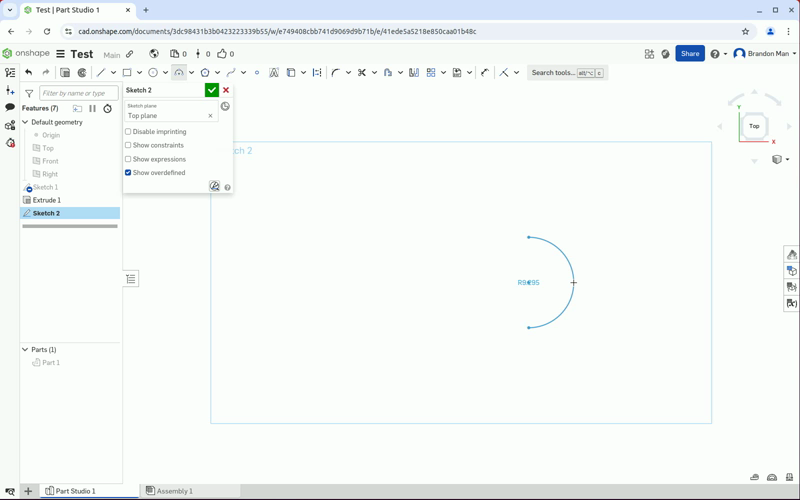
key(esc)
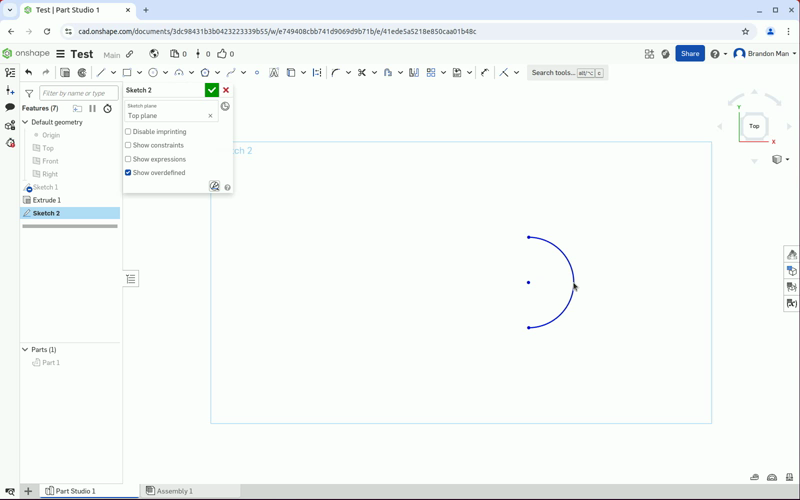
key(l)
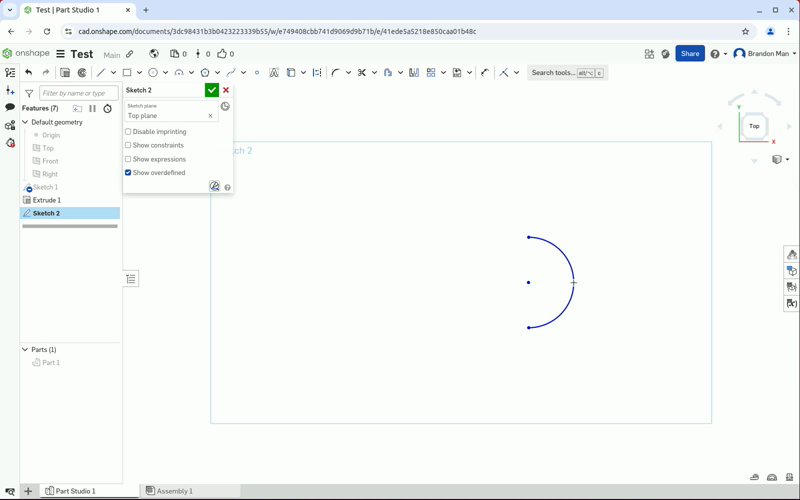
mouse_move(528, 237)
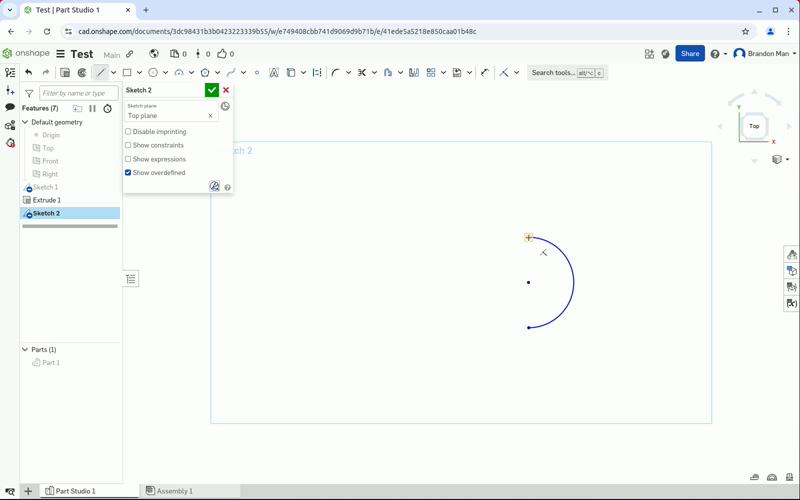
click(528, 237)
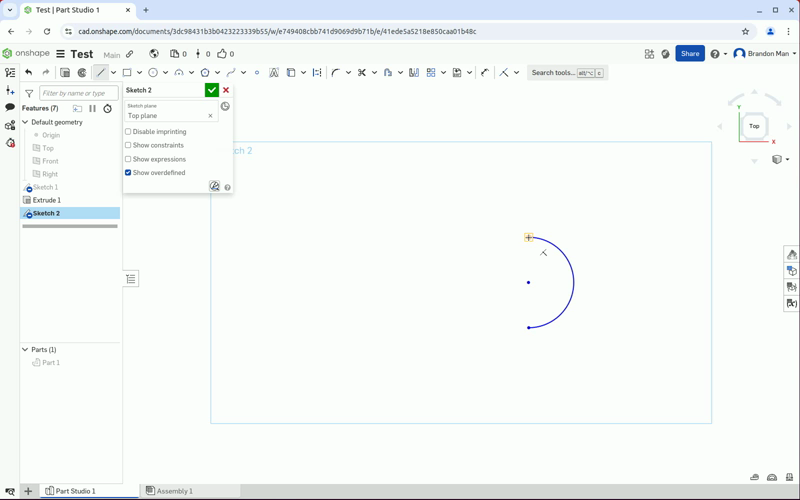
key_down(shift)
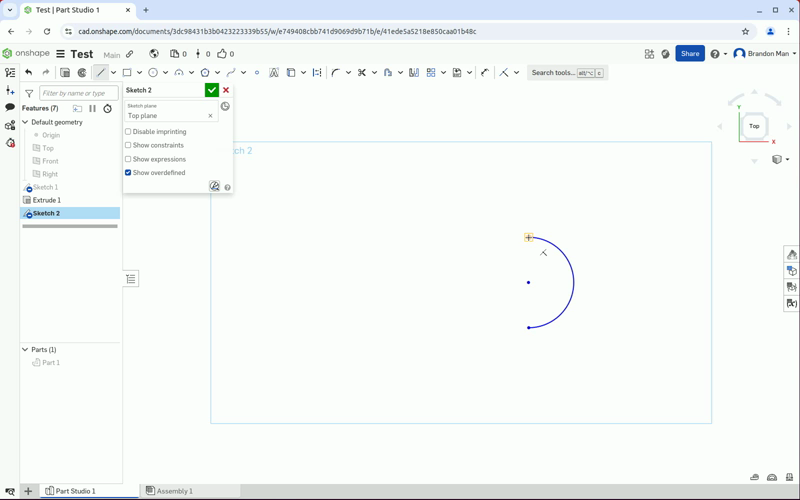
mouse_move(528, 327)
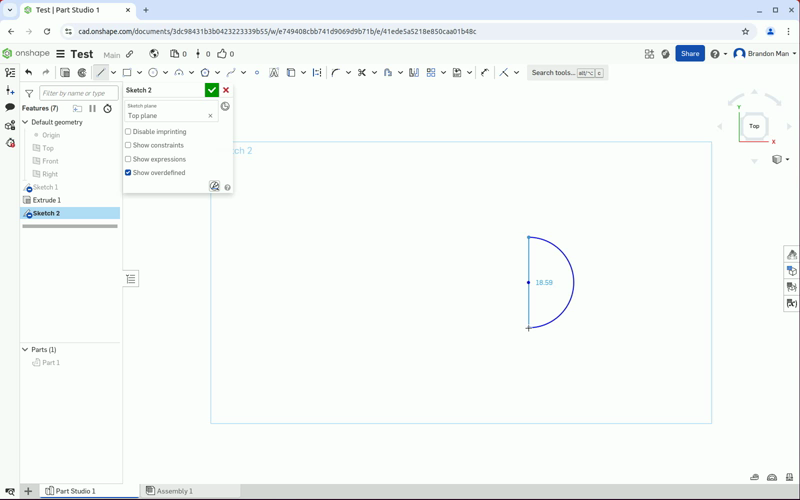
key_up(shift)
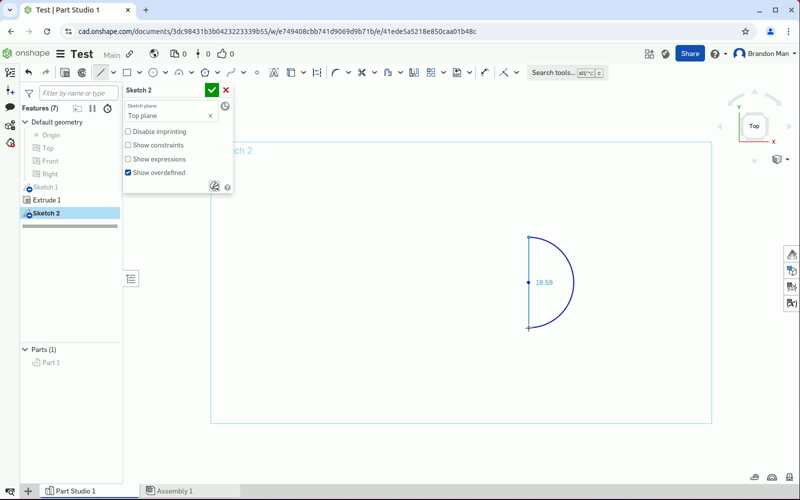
click(528, 327)
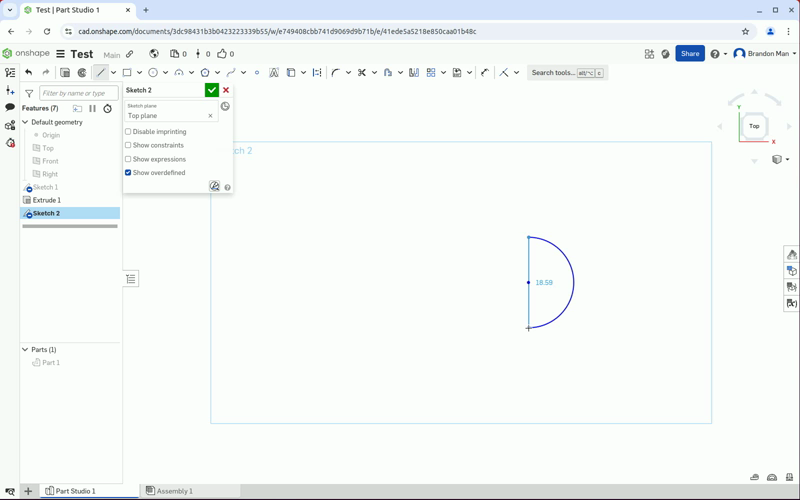
key(esc)
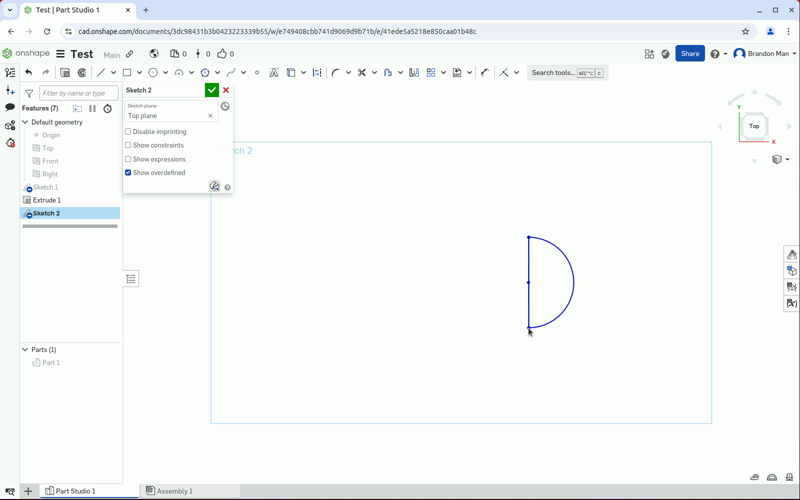
mouse_move(552, 272)
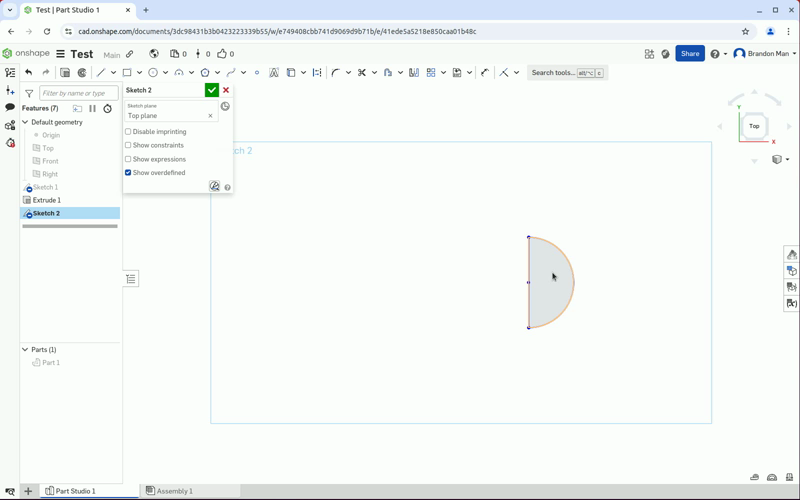
scroll(6)
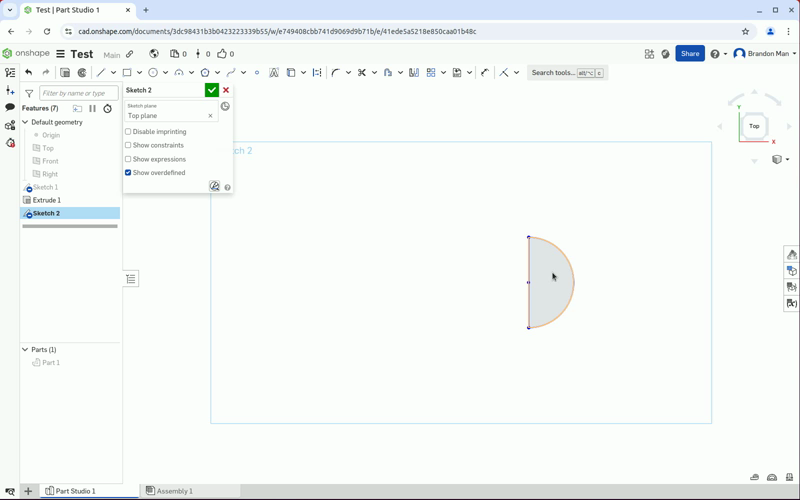
scroll(6)
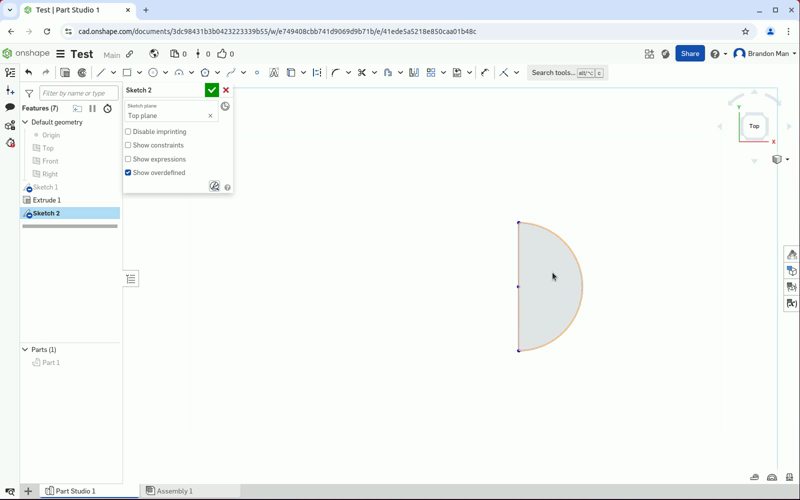
scroll(6)
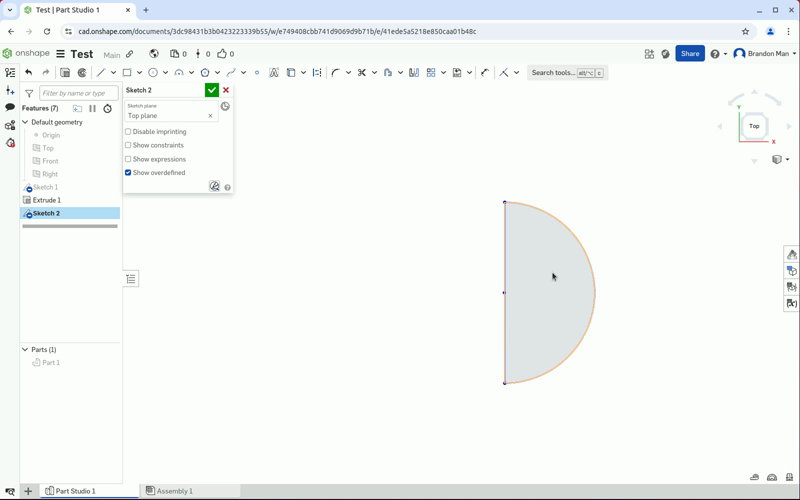
scroll(6)
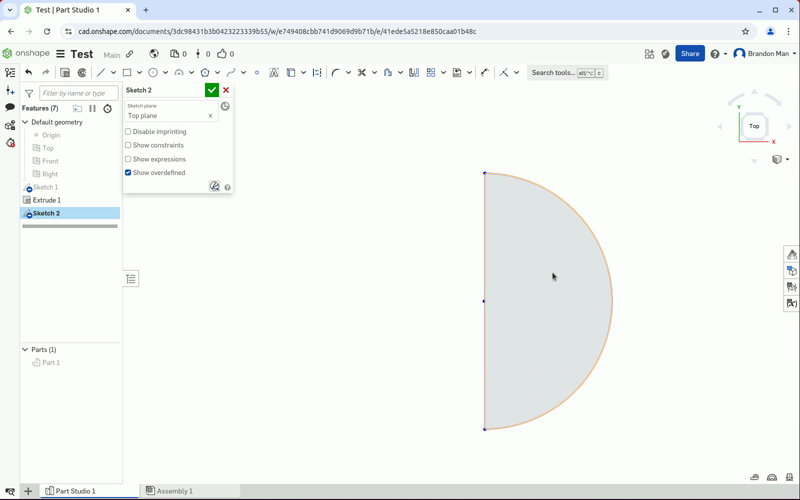
scroll(6)
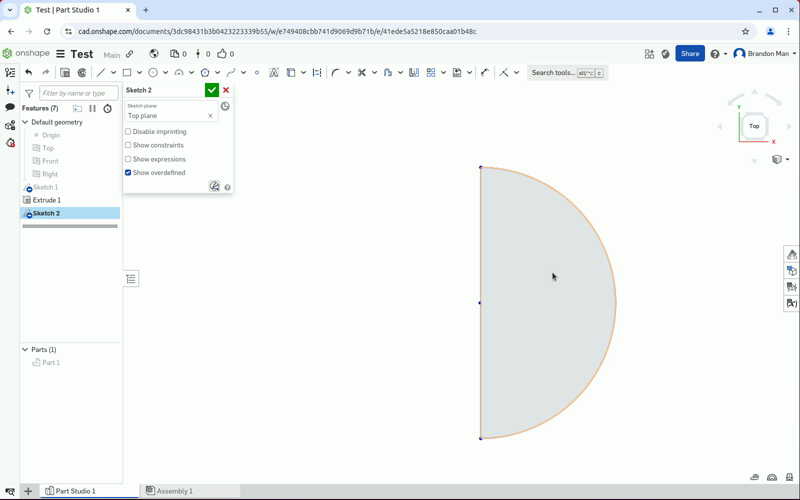
scroll(6)
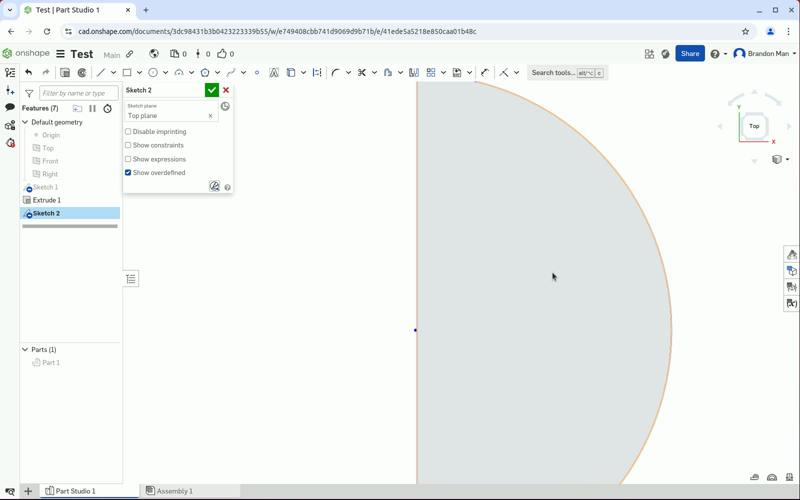
scroll(6)
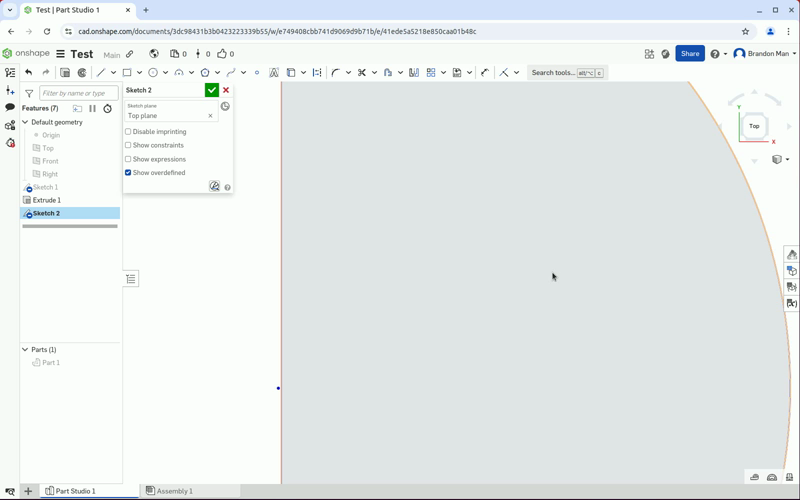
click(552, 272)
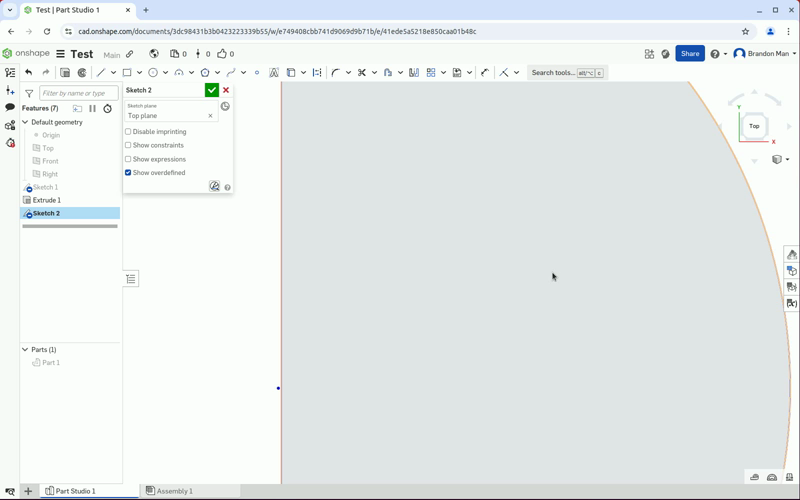
scroll(-6)
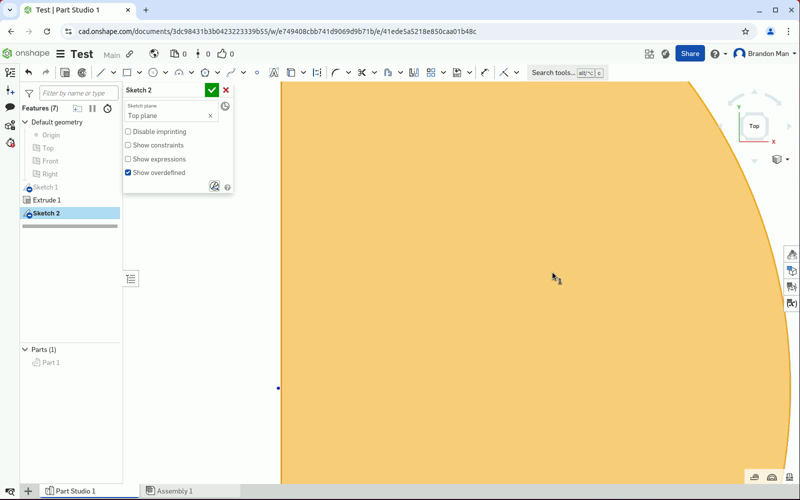
scroll(-6)
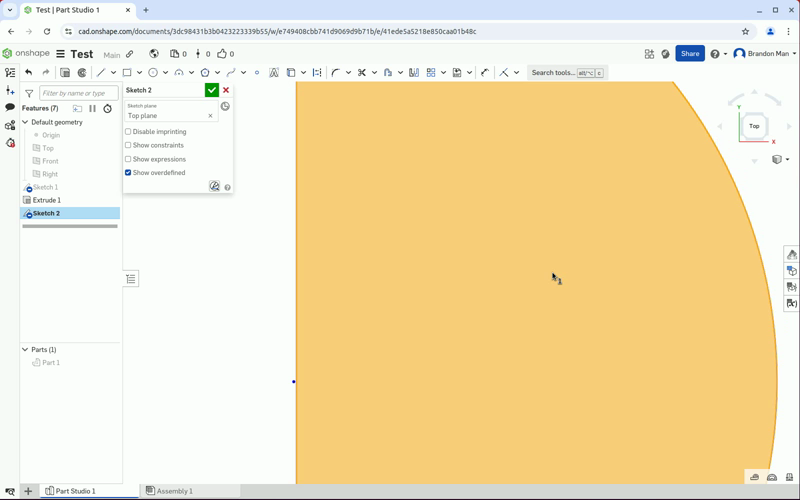
scroll(-6)
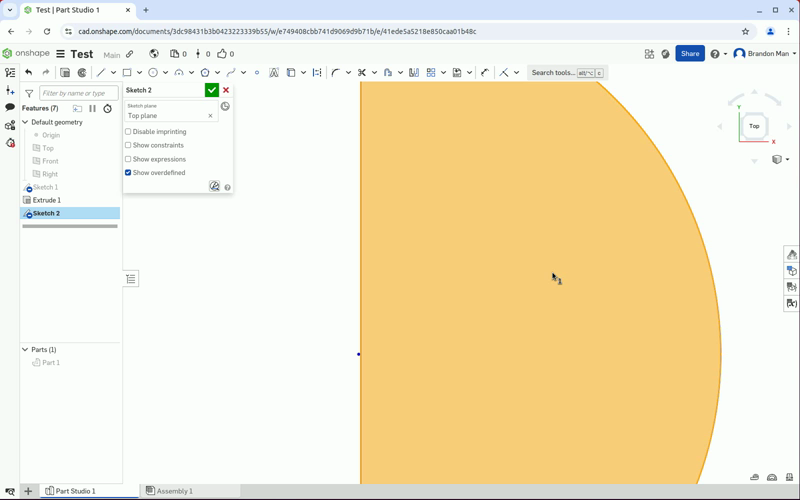
scroll(-6)
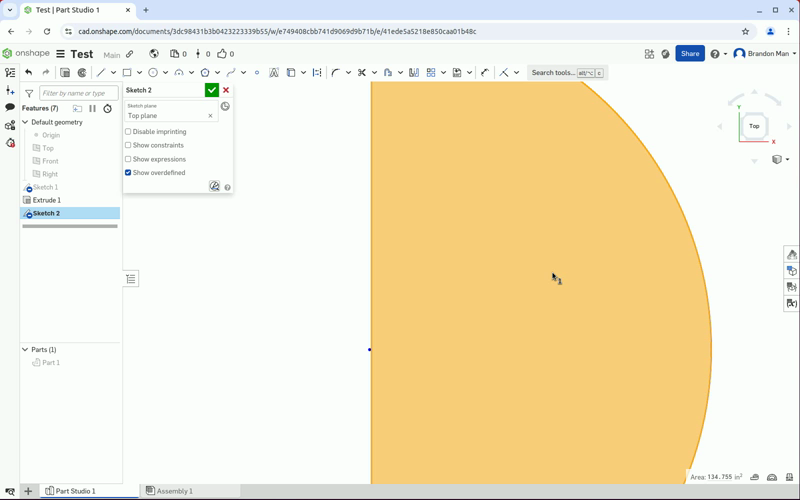
scroll(-6)
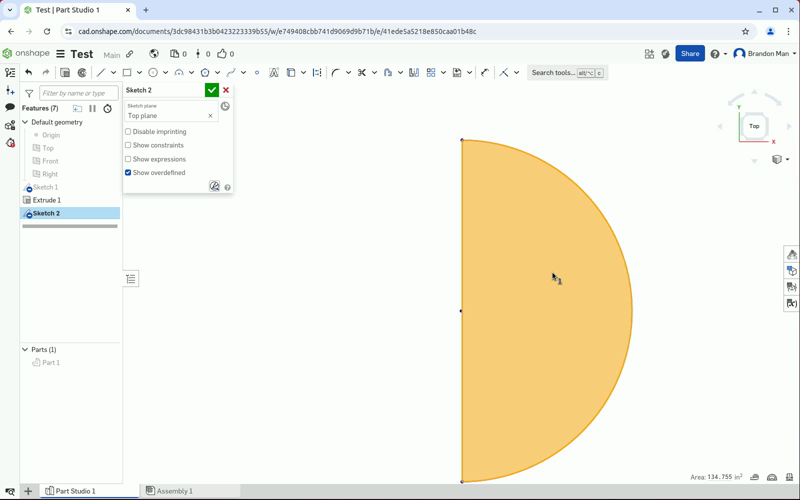
scroll(-6)
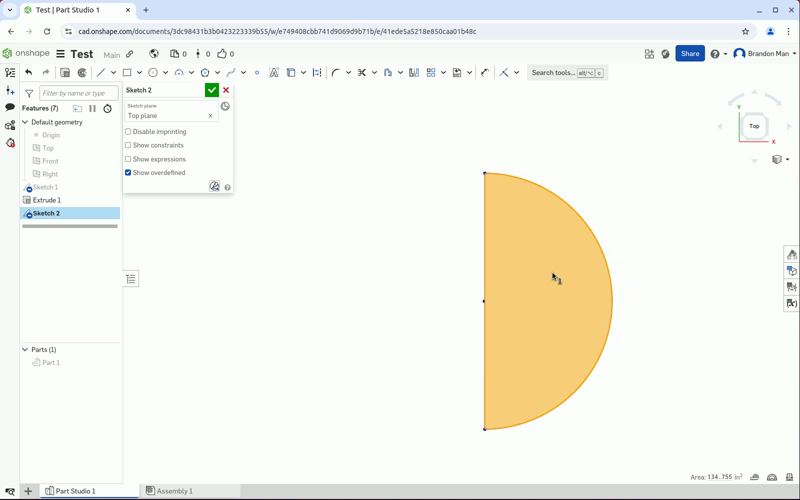
scroll(-6)
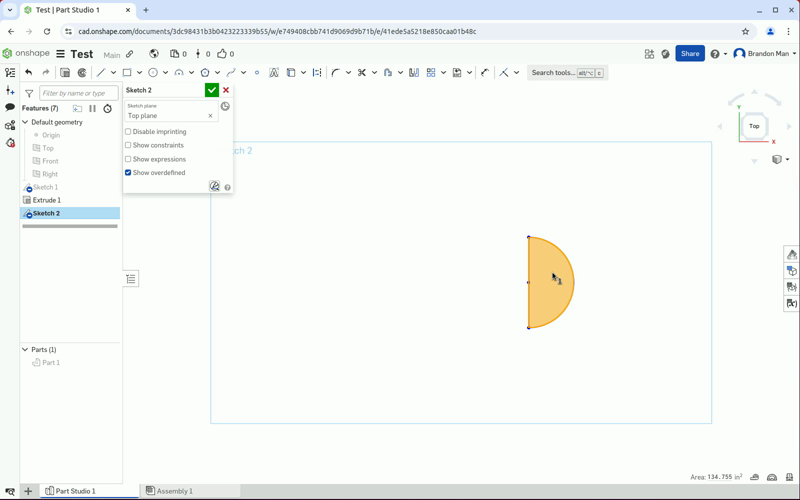
mouse_move(73, 352)
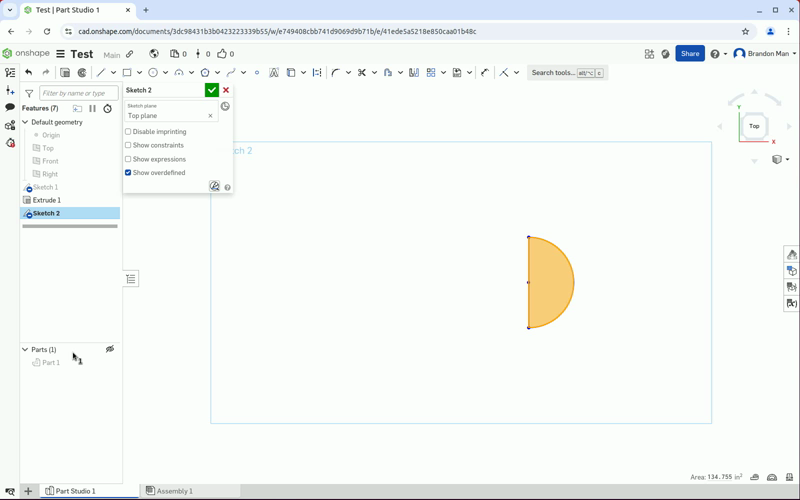
key(shift+y)
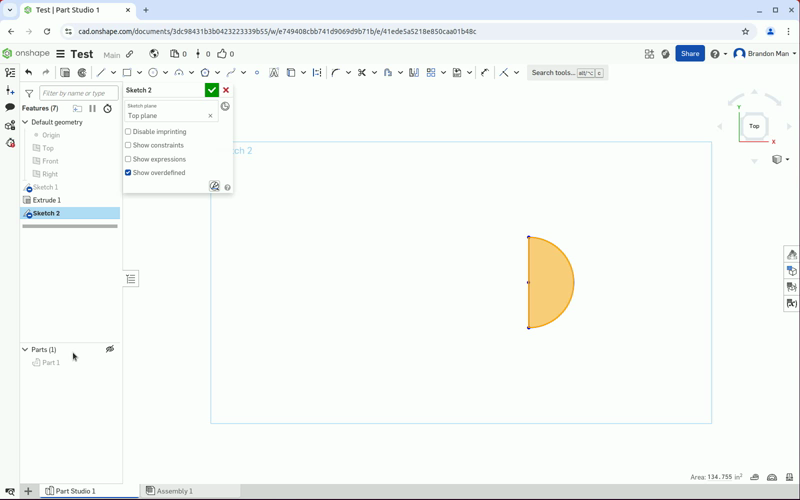
key(shift+e)
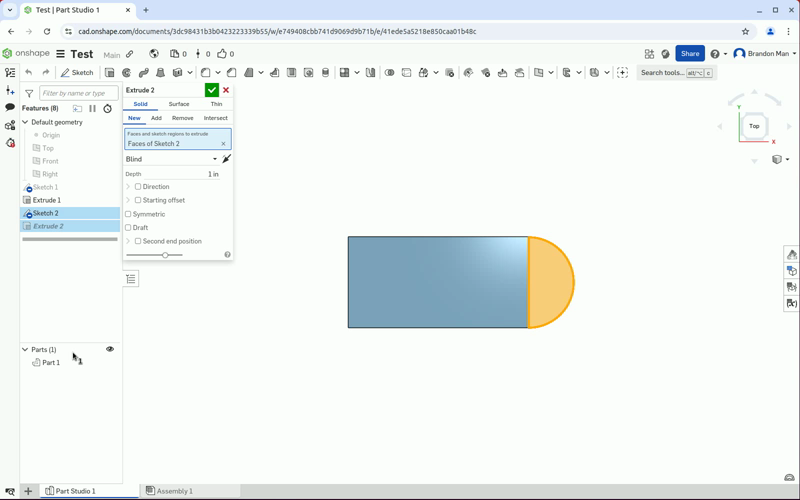
mouse_move(143, 106)
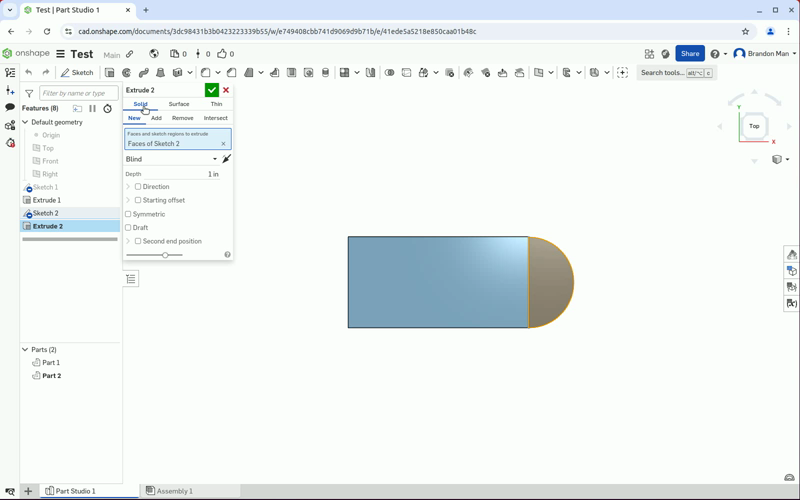
click(143, 106)
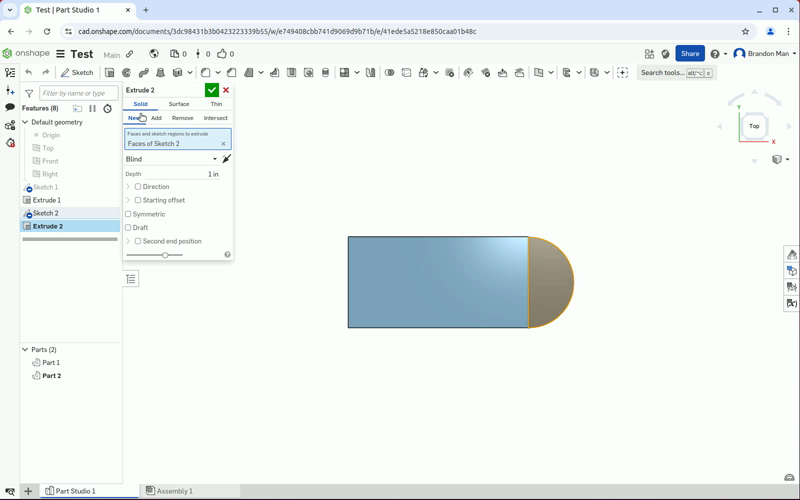
mouse_move(137, 120)
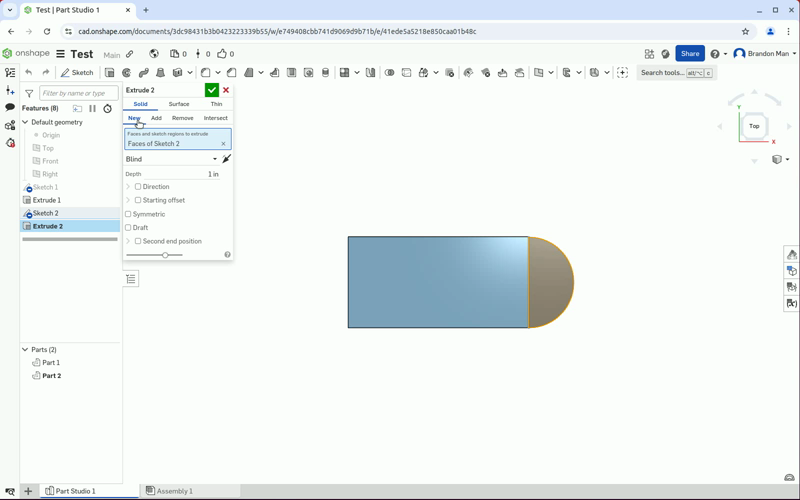
click(137, 120)
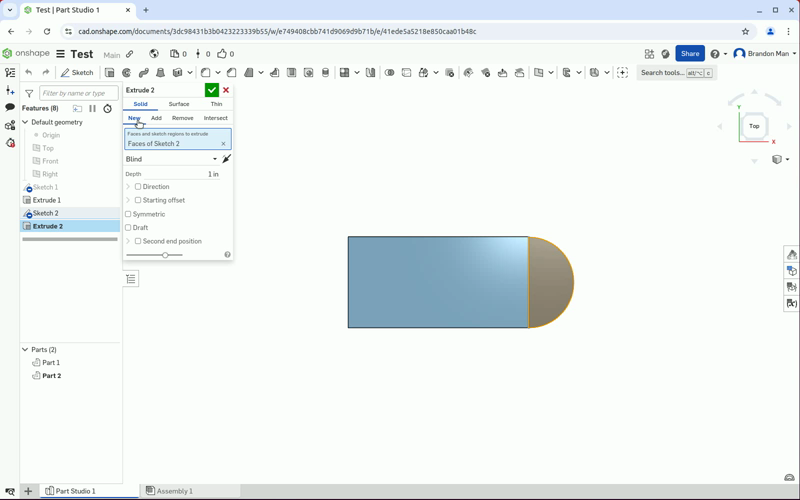
key(tab, 4)
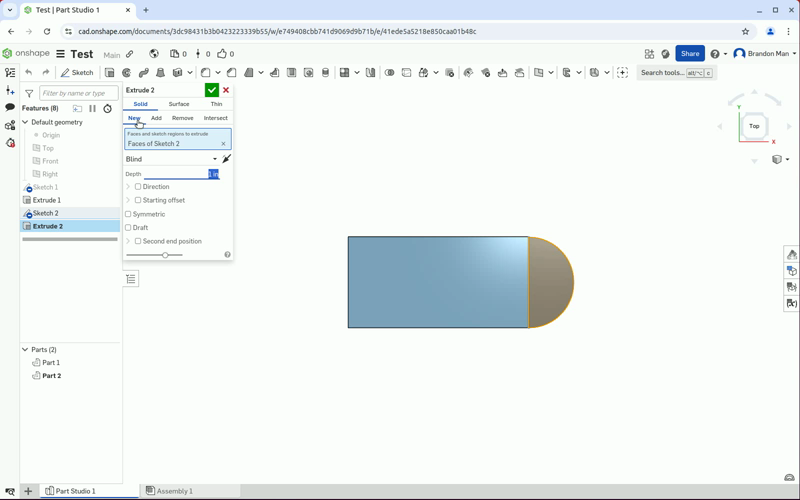
text(11.554)
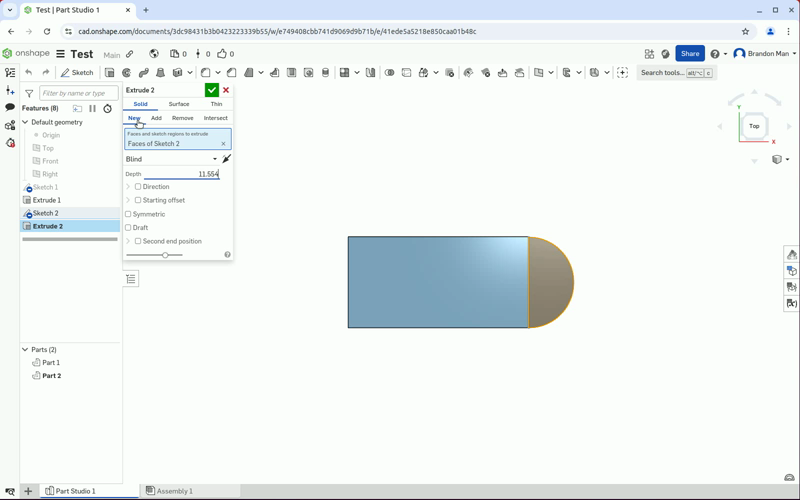
key(enter)
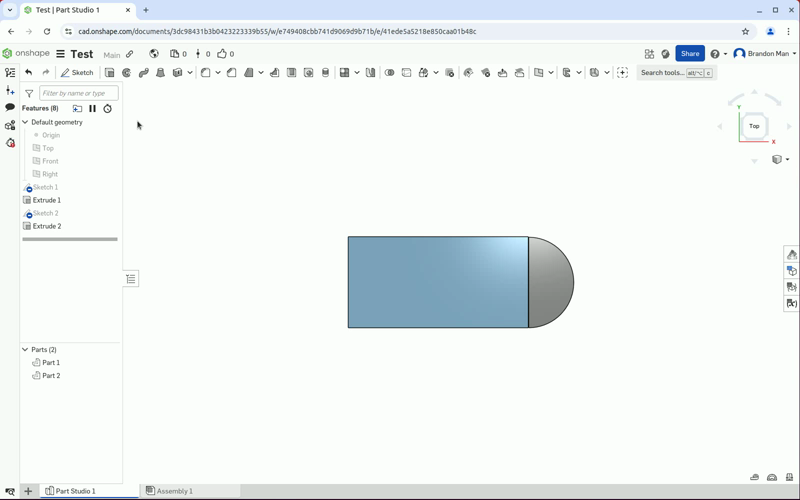
key(shift+h)
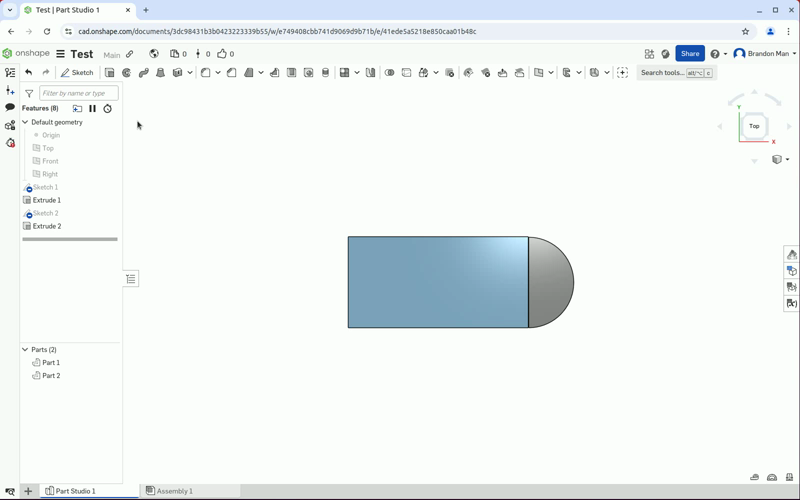
key(shift+h)
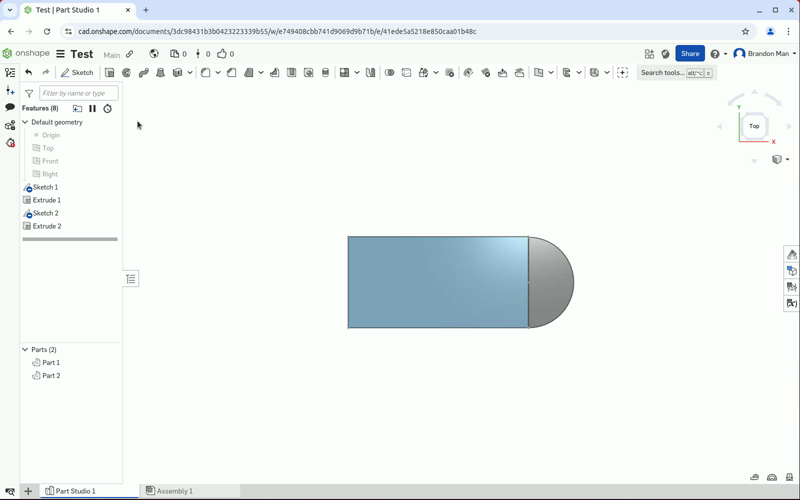
key(shift+7)
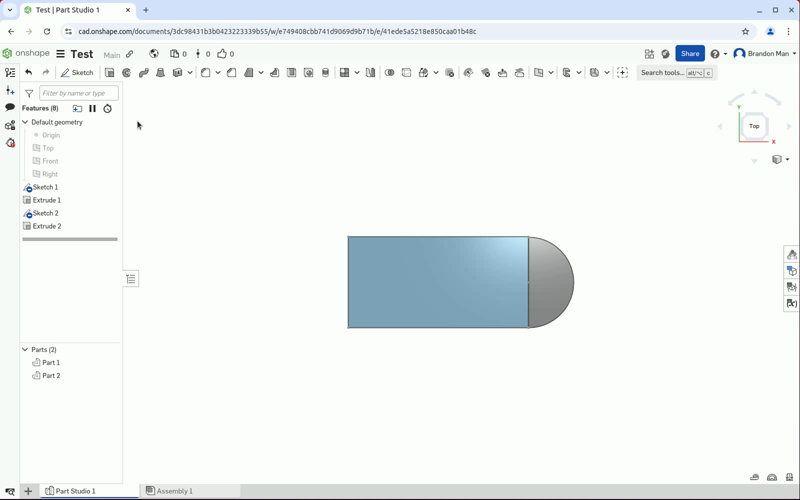
key(up, 3)
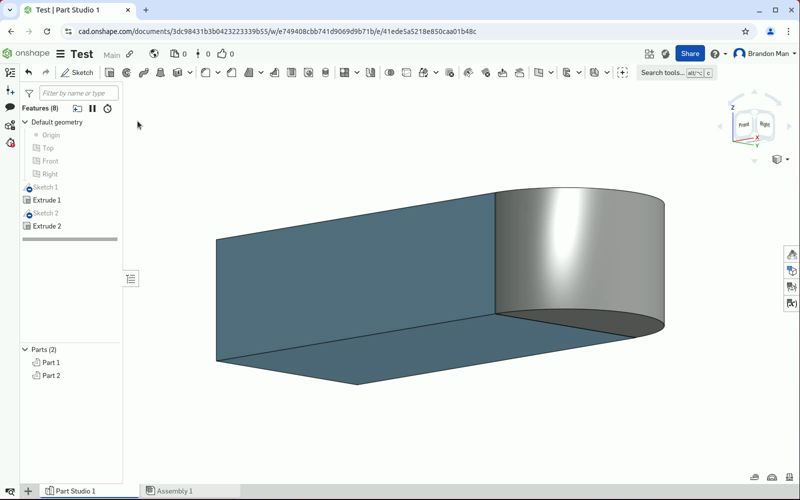
key(left, 3)
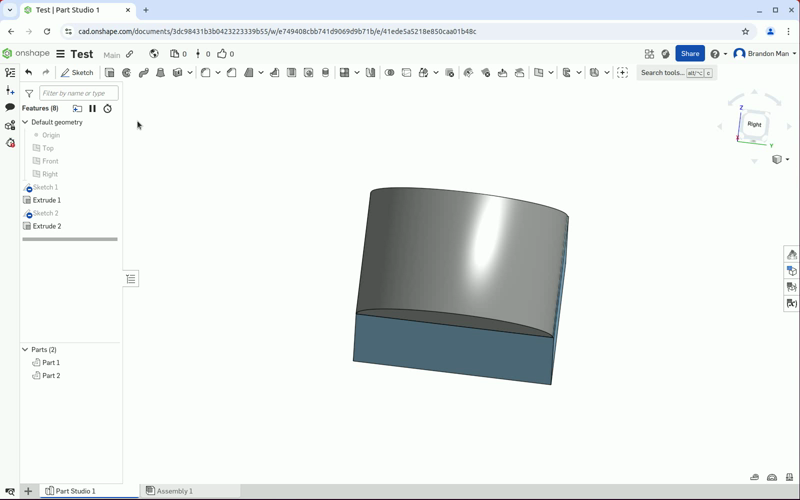
key(right, 3)
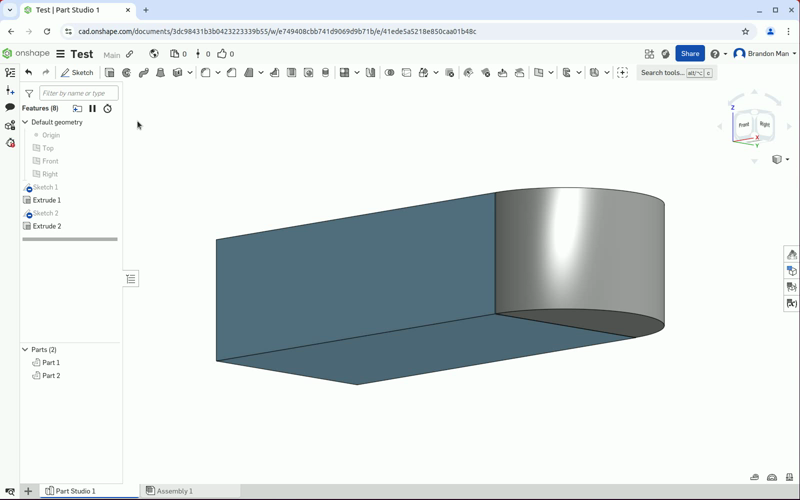
key(down, 3)
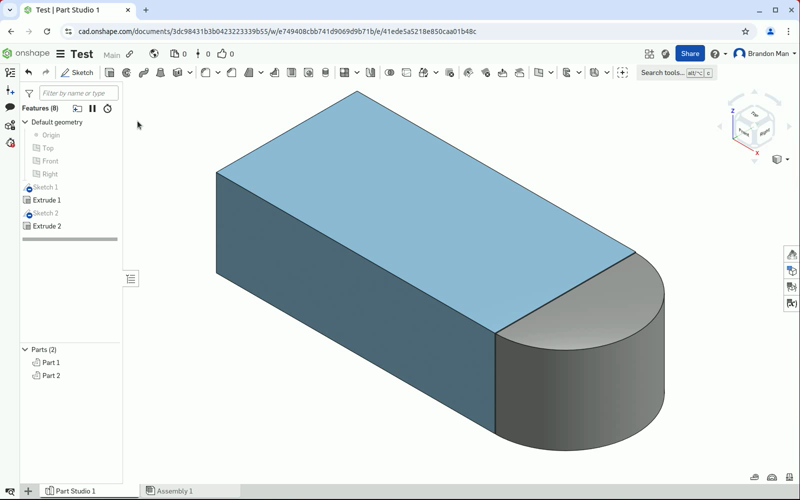
mouse_move(73, 189)
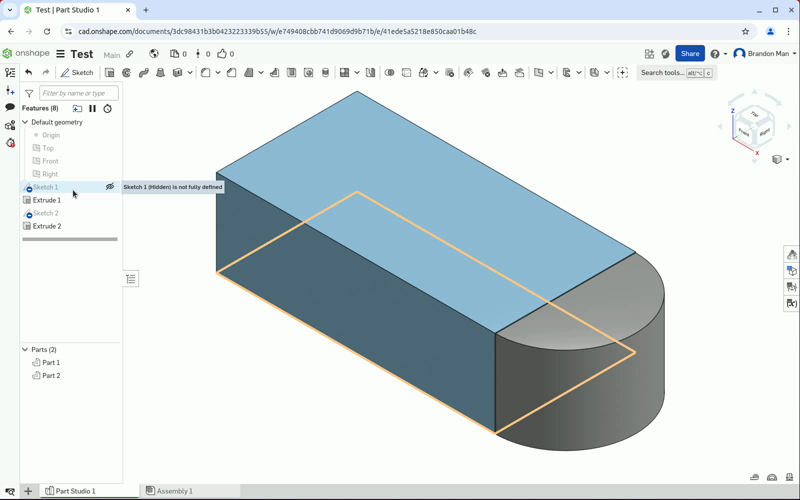
click(73, 189)